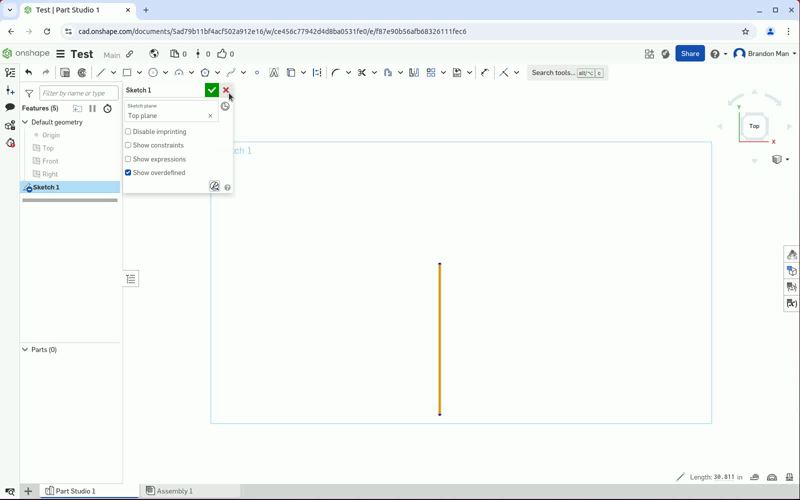
key(shift+h)
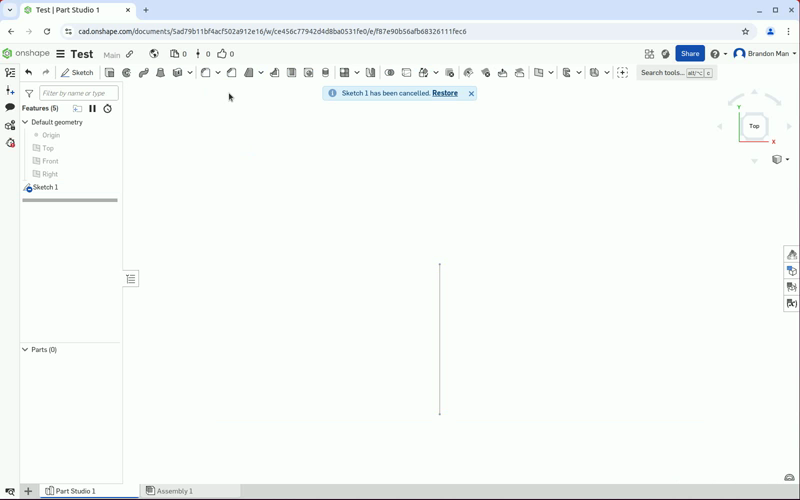
key(shift+s)
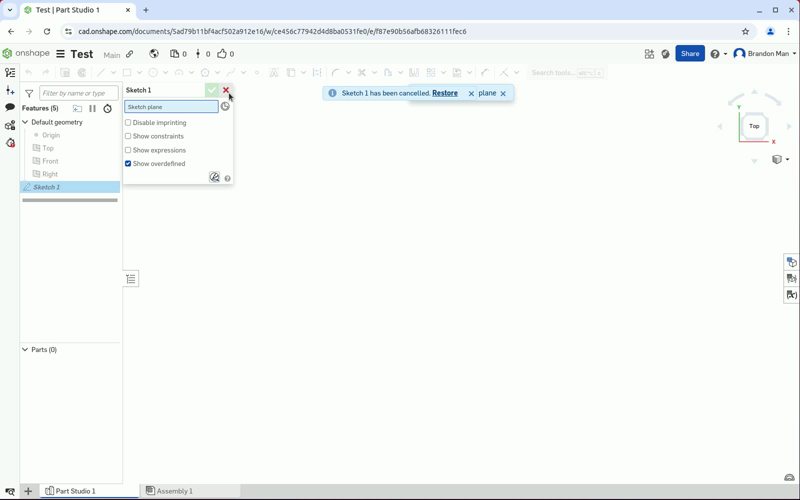
mouse_move(73, 150)
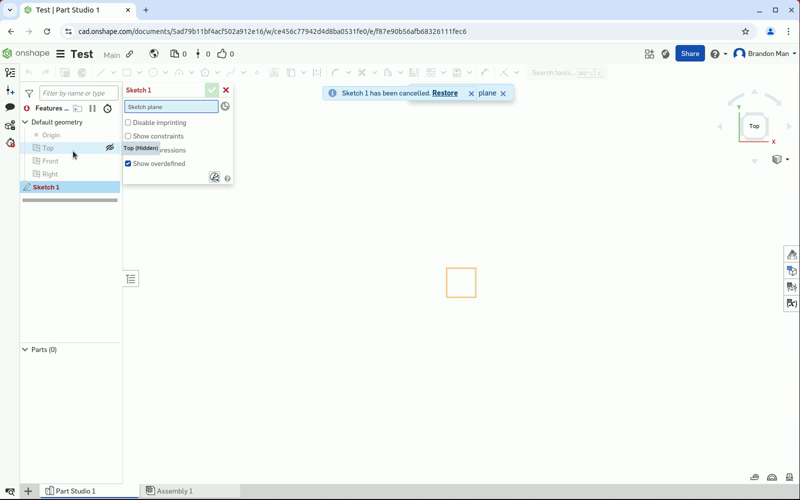
click(73, 150)
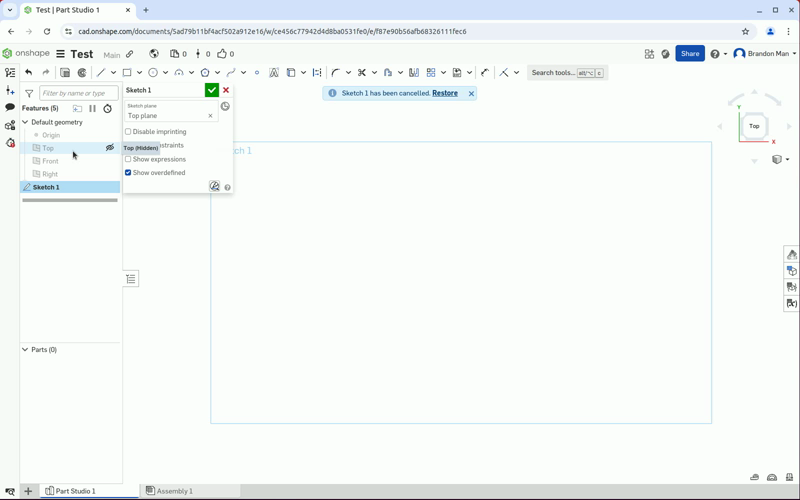
mouse_move(73, 352)
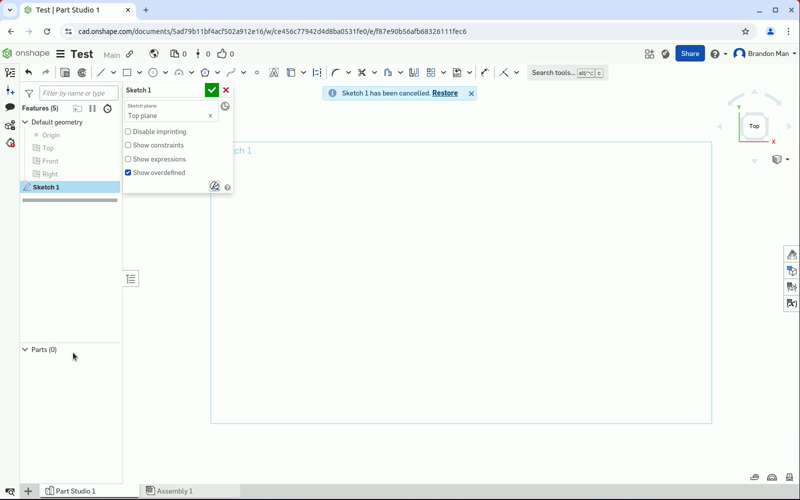
key(y)
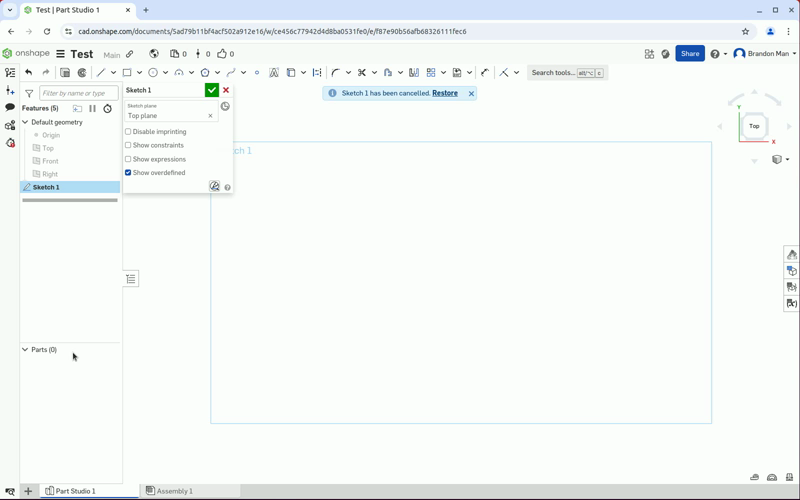
key(l)
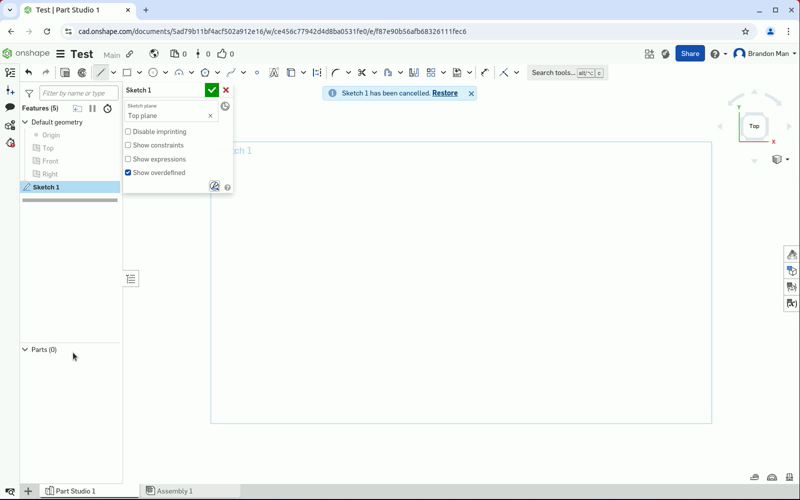
key_down(shift)
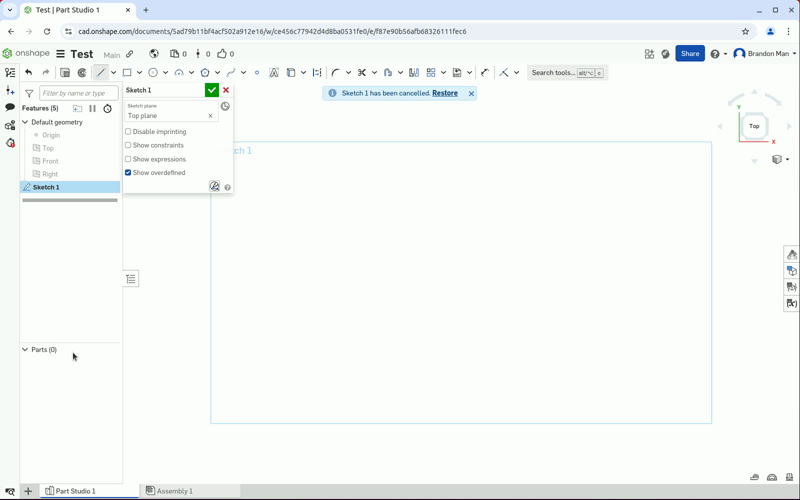
mouse_move(348, 395)
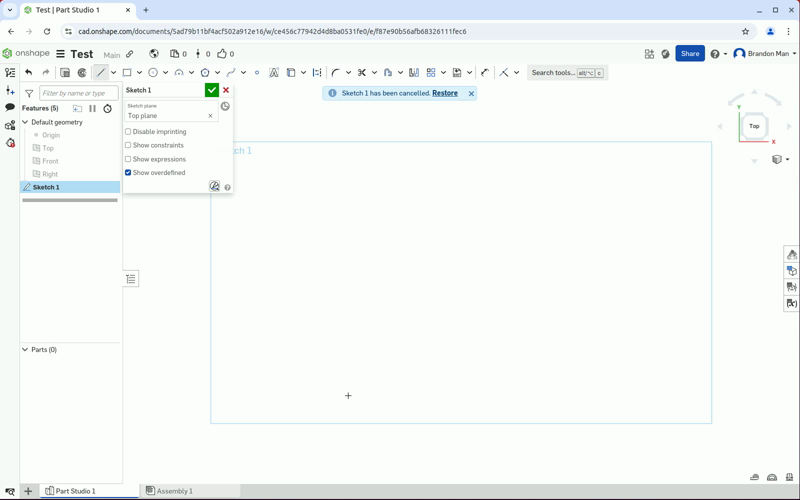
click(348, 395)
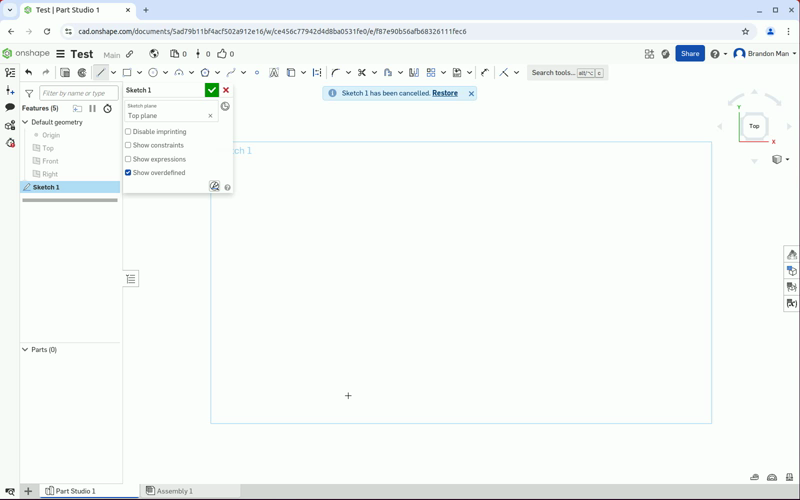
key_up(shift)
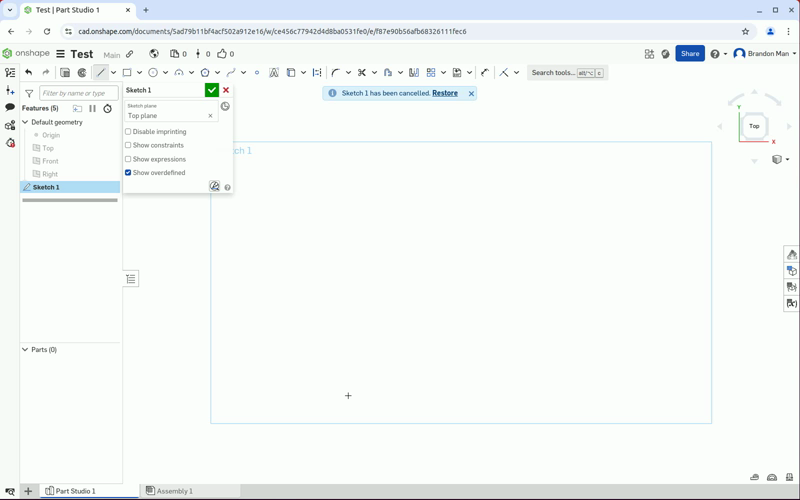
key_down(shift)
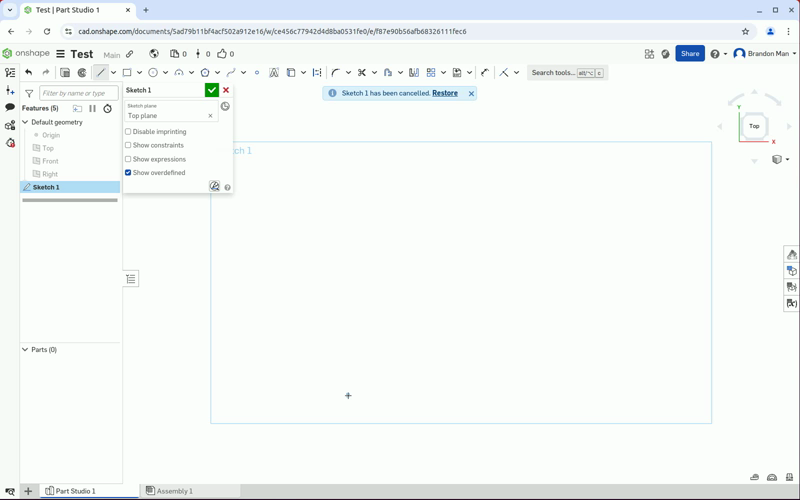
mouse_move(572, 395)
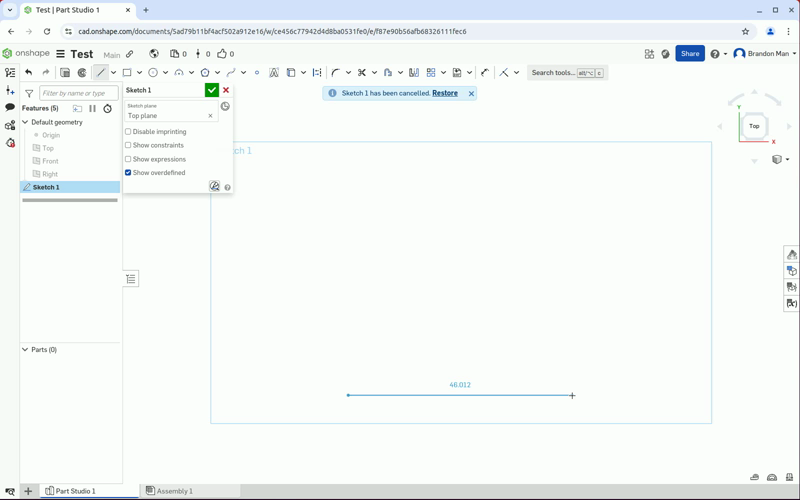
click(572, 395)
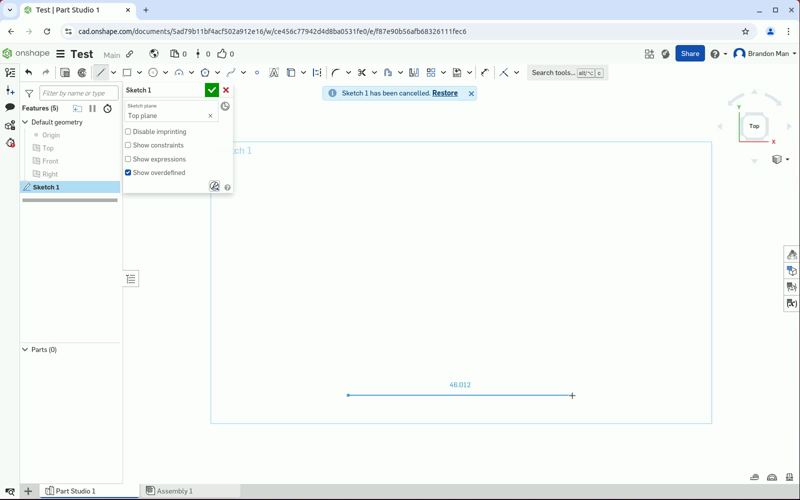
key_up(shift)
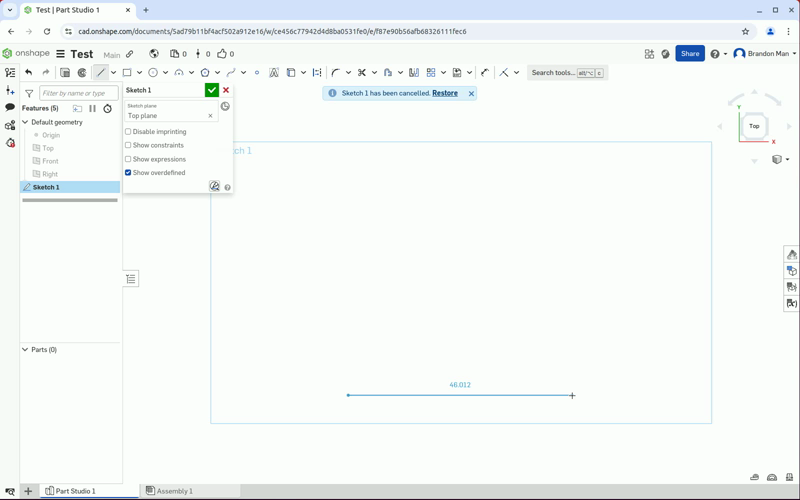
key_down(shift)
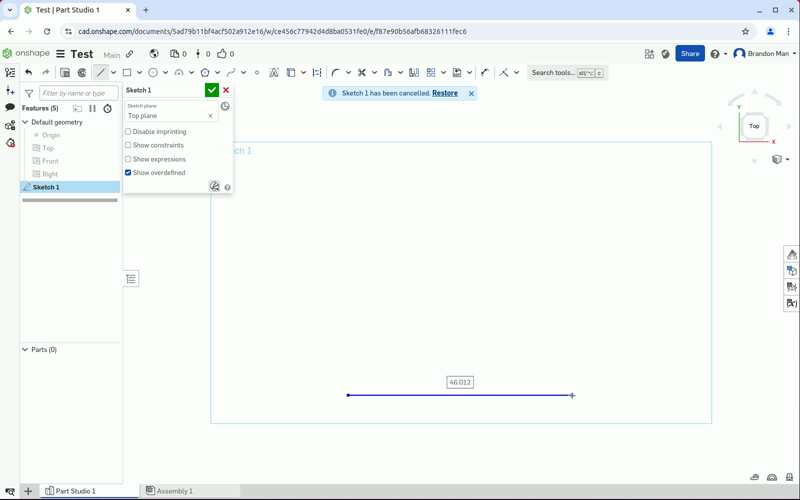
mouse_move(572, 171)
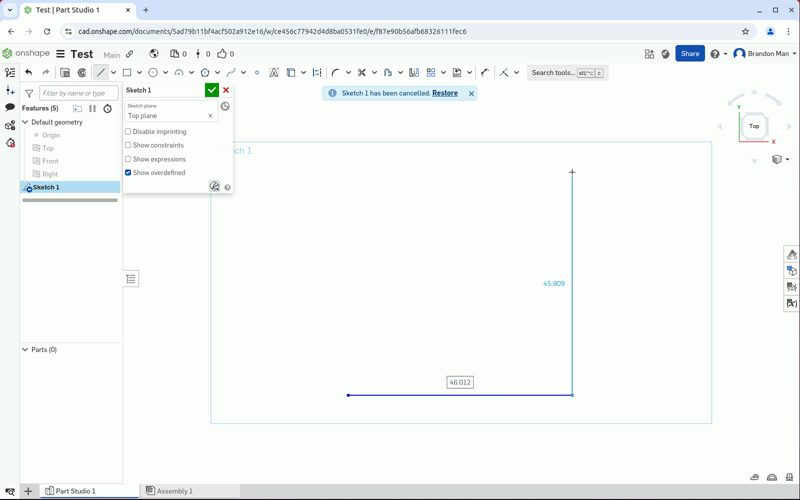
click(572, 171)
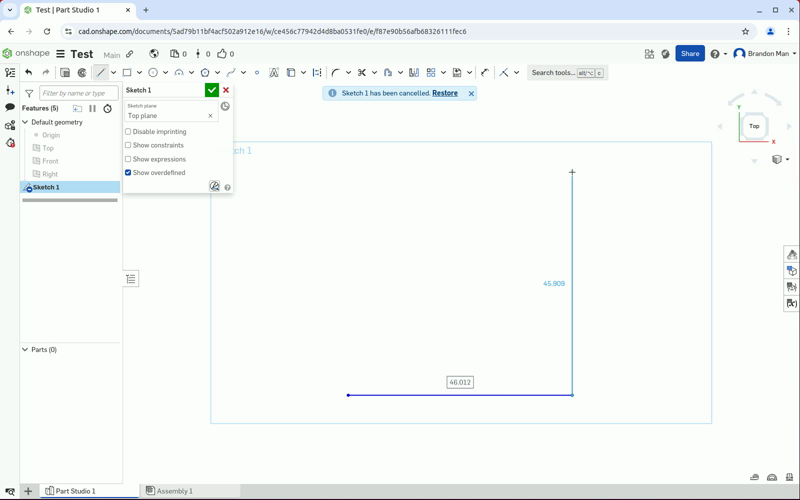
key_up(shift)
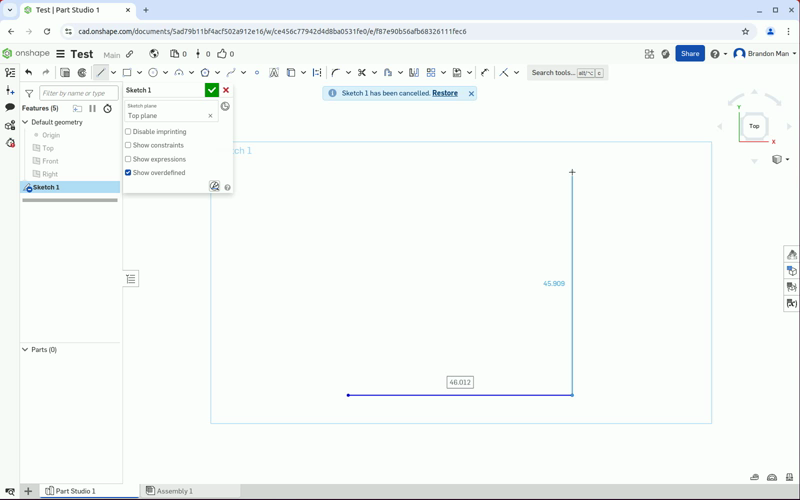
key_down(shift)
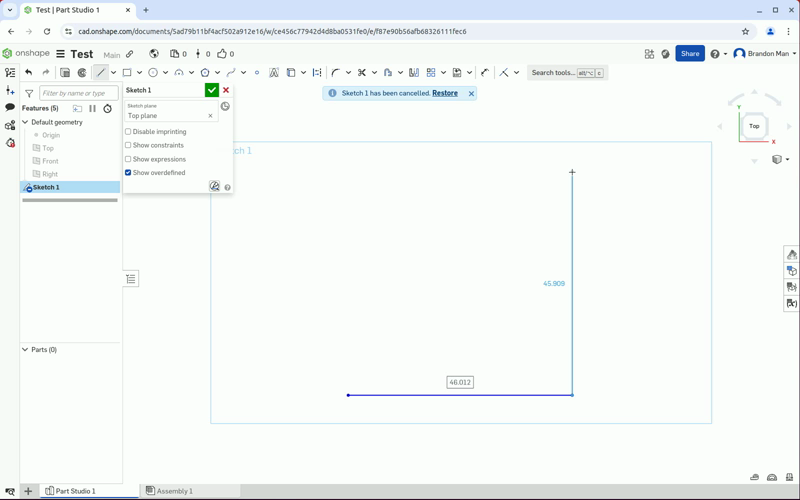
mouse_move(348, 171)
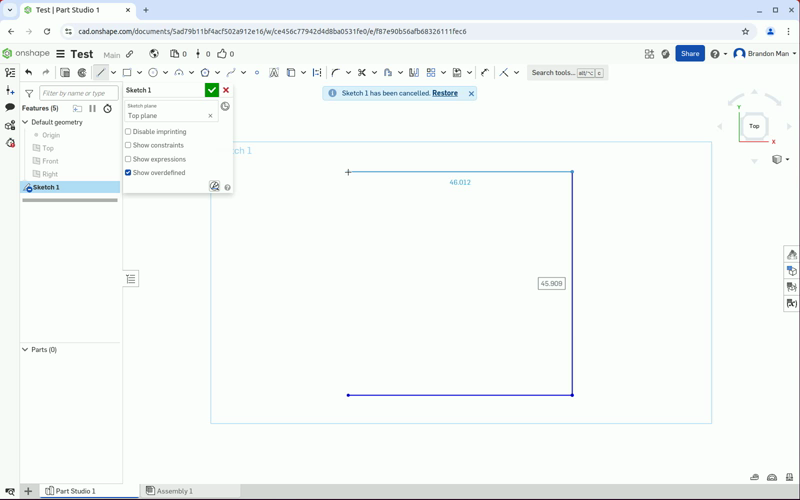
click(348, 171)
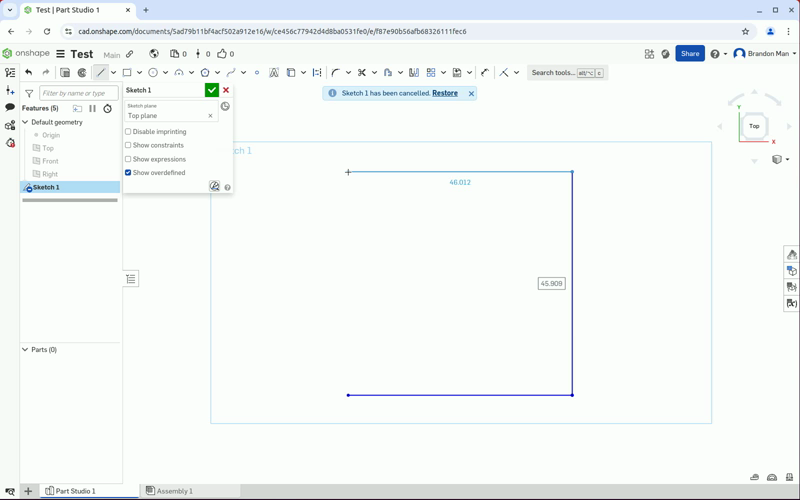
key_up(shift)
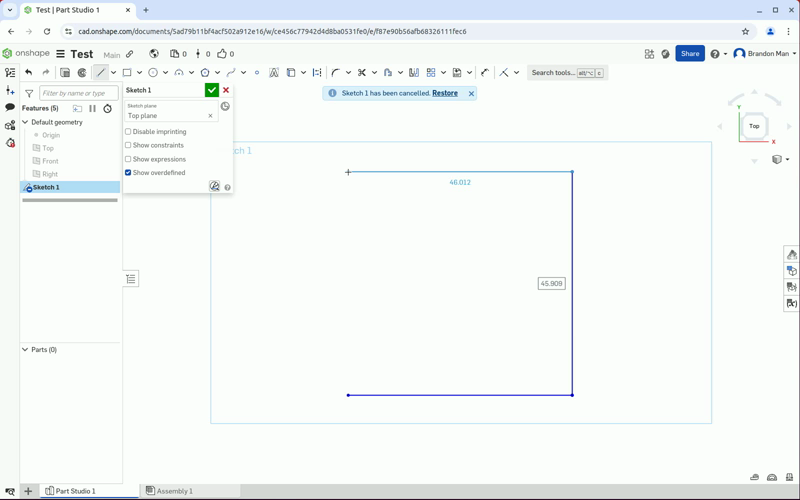
key_down(shift)
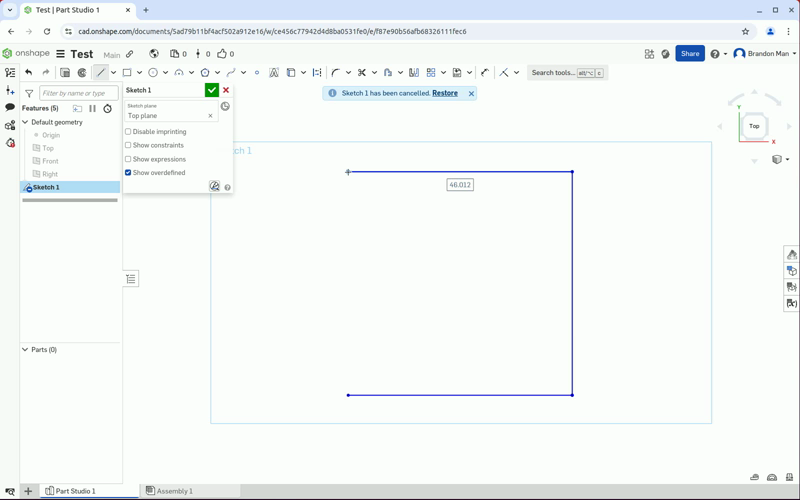
mouse_move(348, 395)
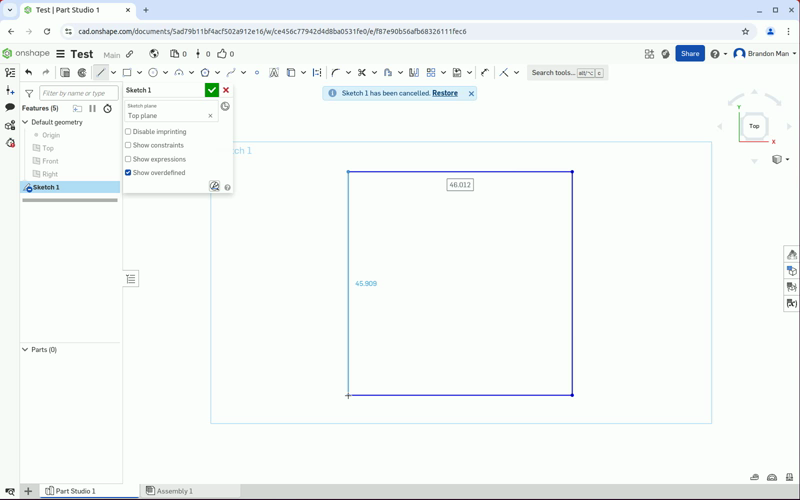
key_up(shift)
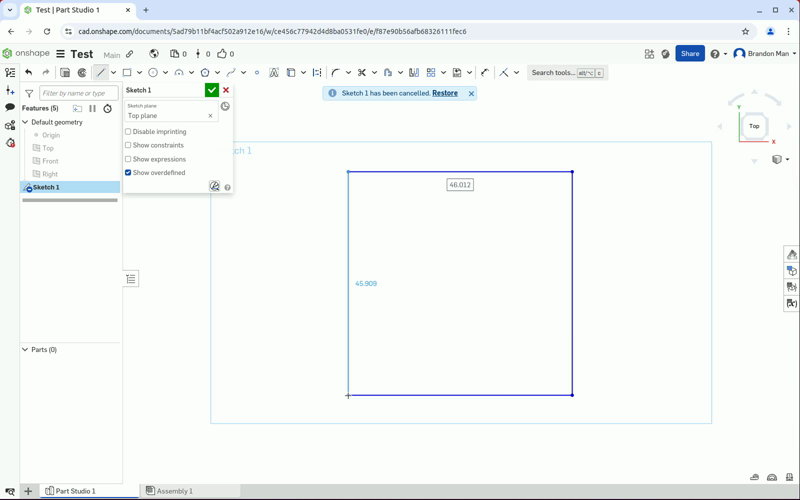
click(348, 395)
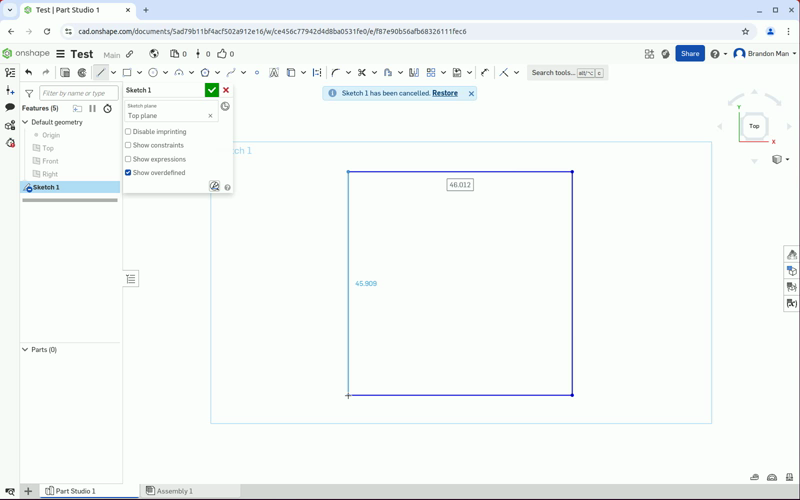
key(esc)
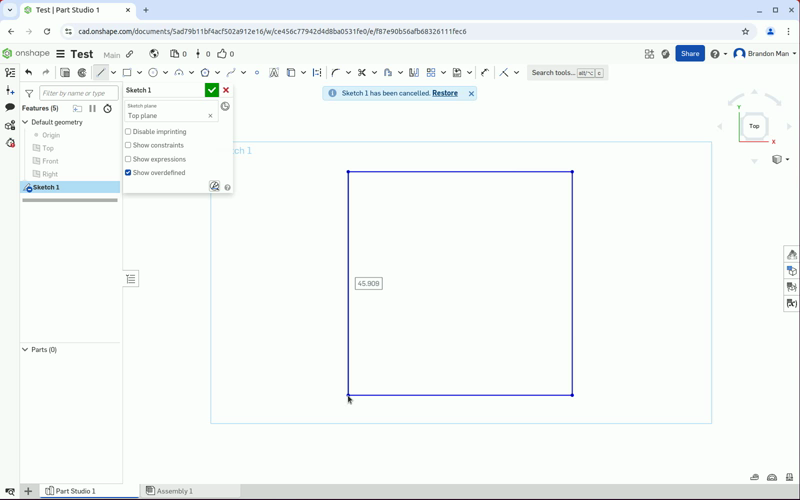
key(c)
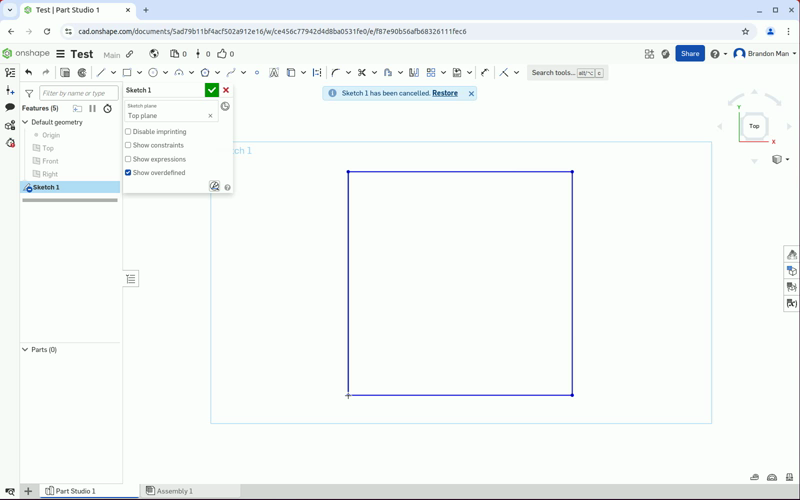
key_down(shift)
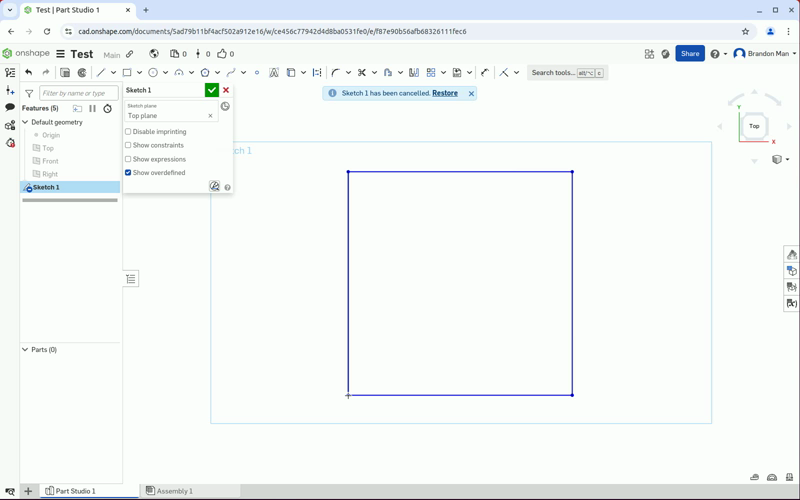
mouse_move(461, 282)
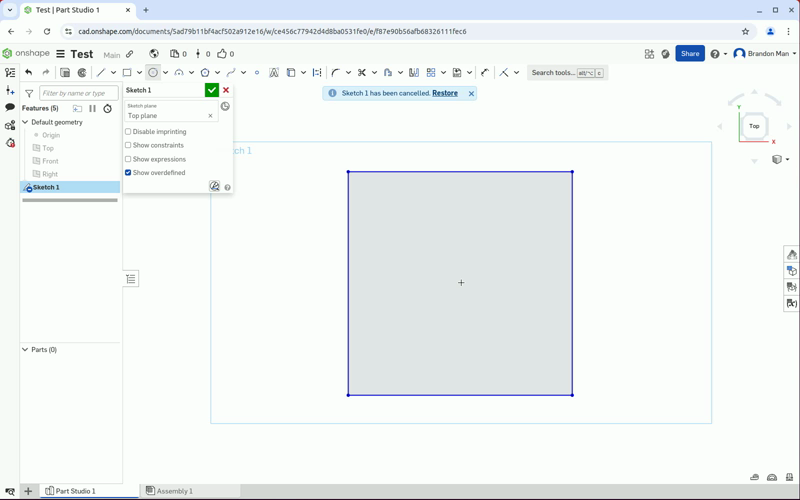
click(461, 282)
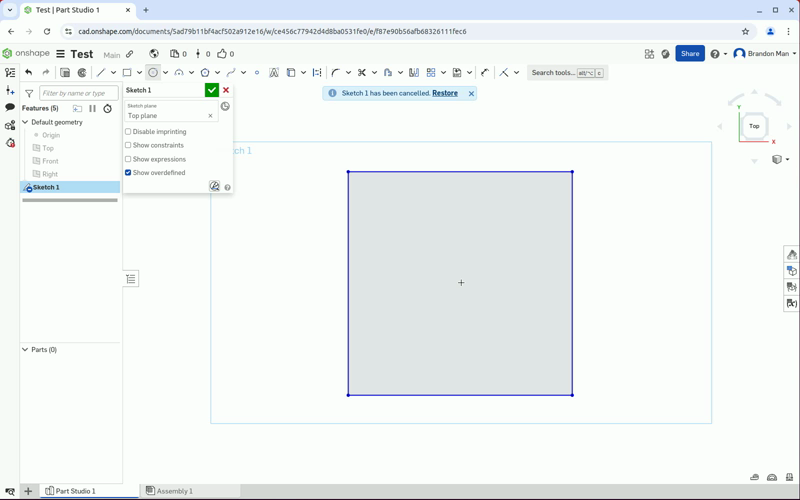
key_up(shift)
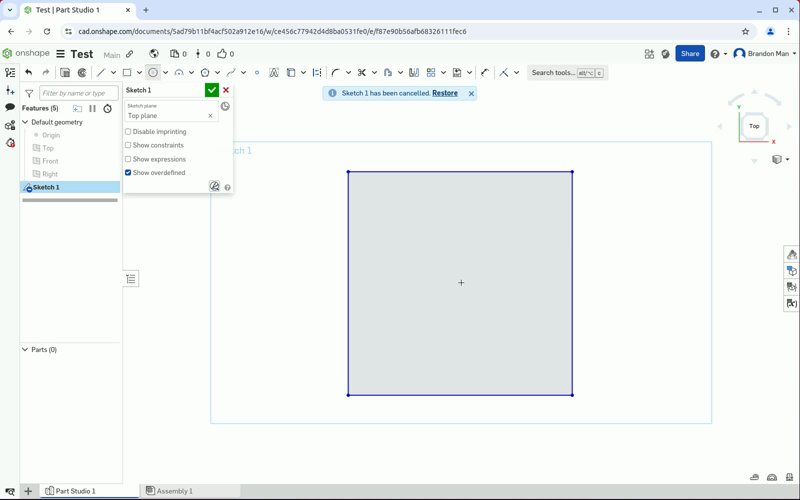
mouse_move(503, 282)
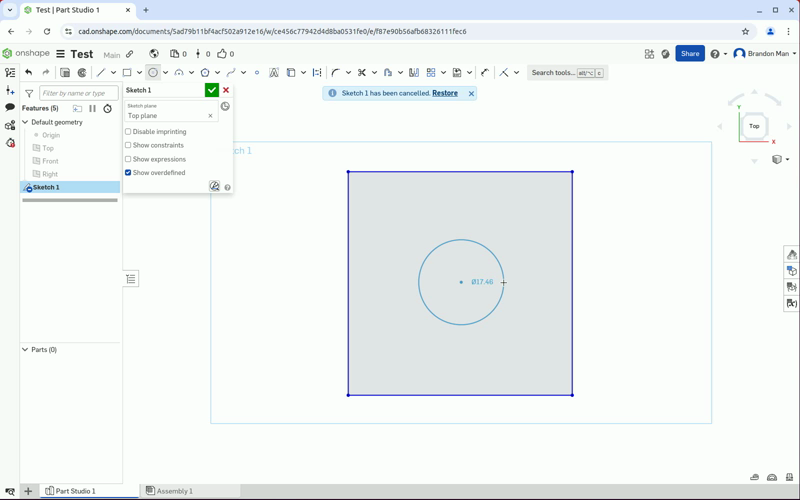
click(503, 282)
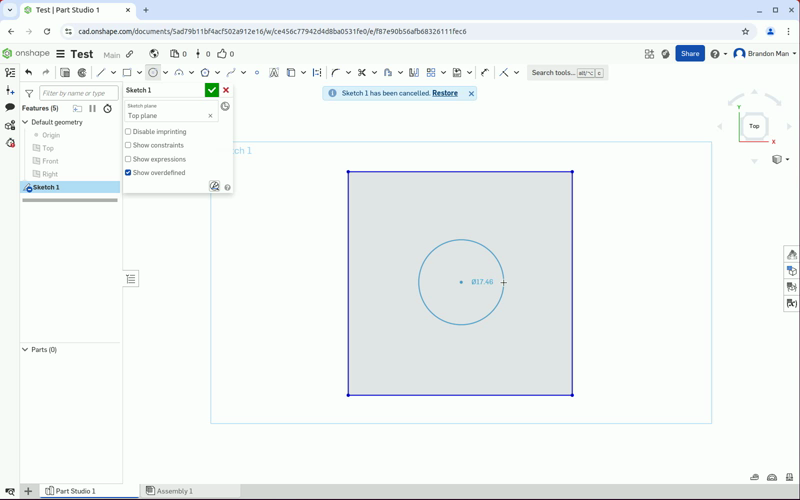
key(esc)
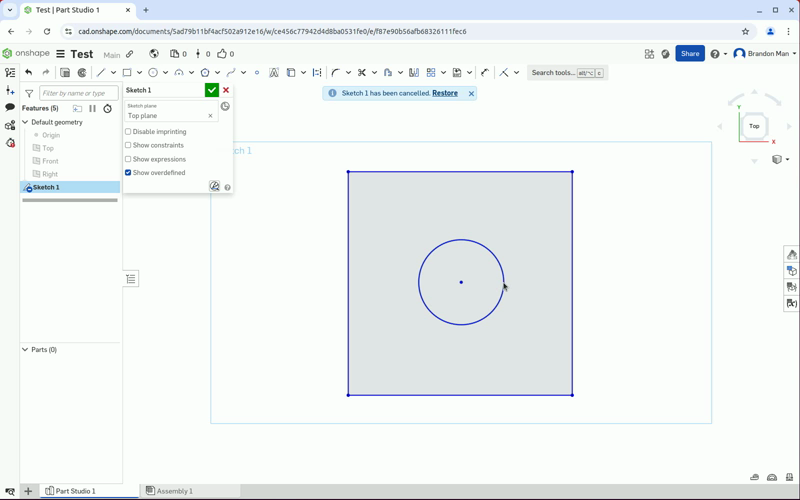
mouse_move(422, 219)
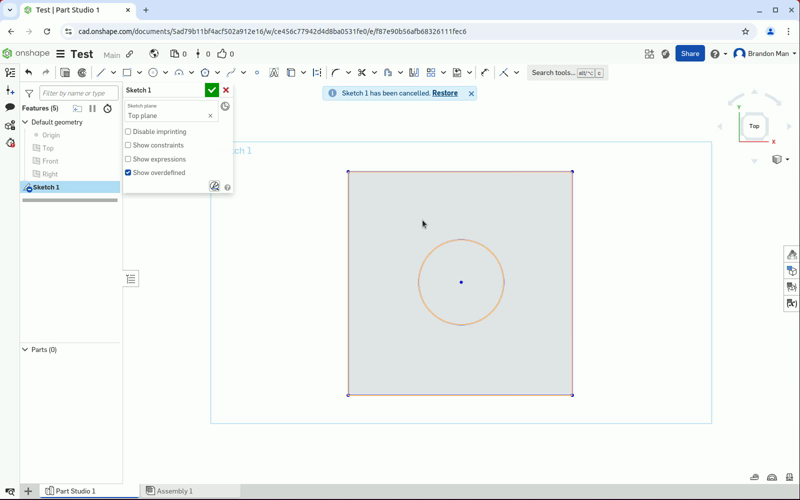
click(422, 219)
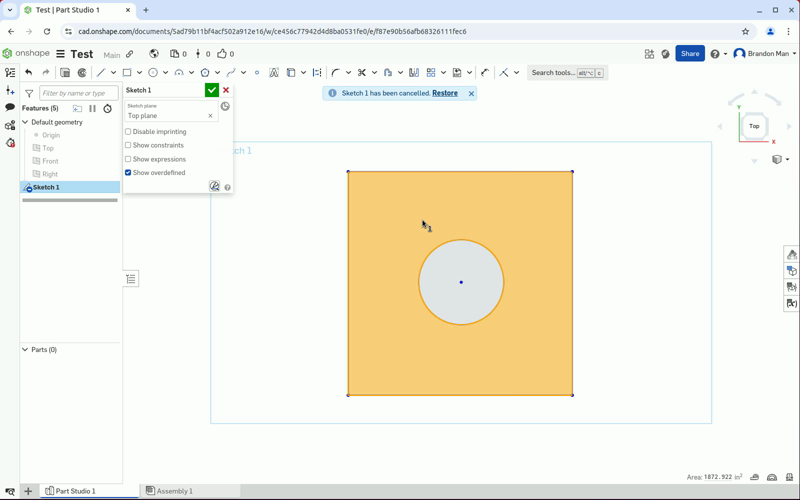
mouse_move(73, 352)
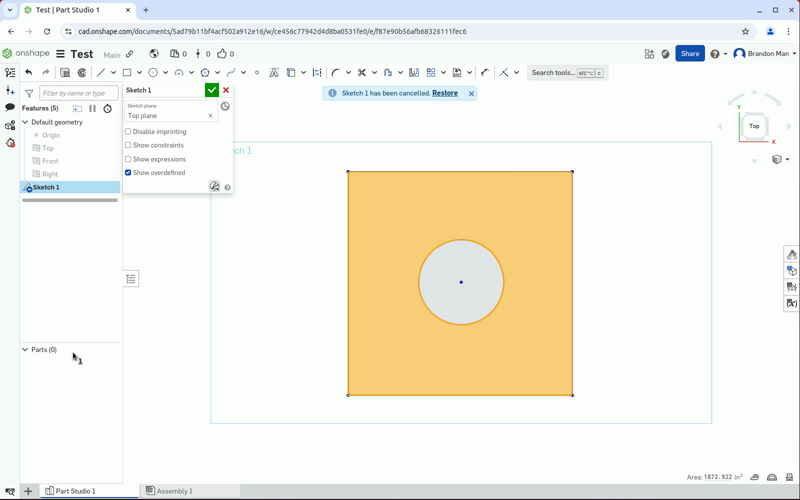
key(shift+y)
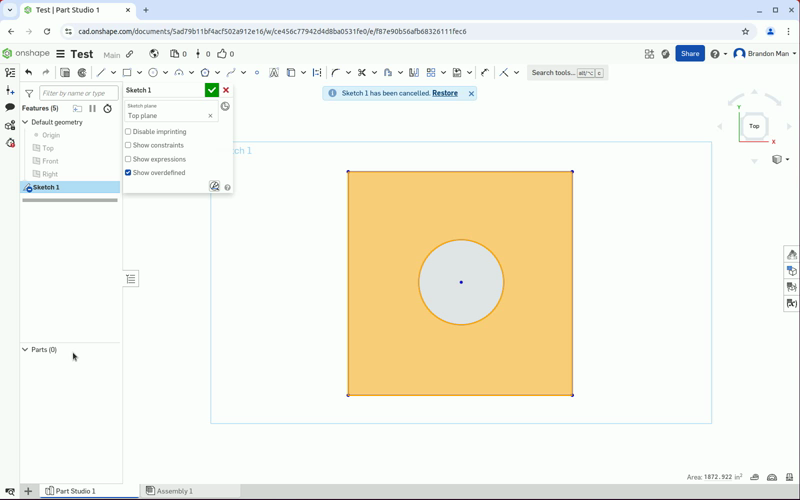
key(shift+e)
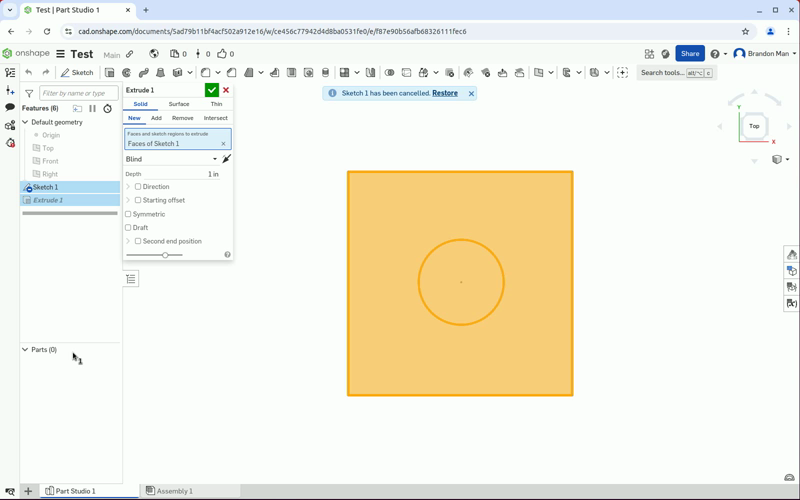
mouse_move(143, 106)
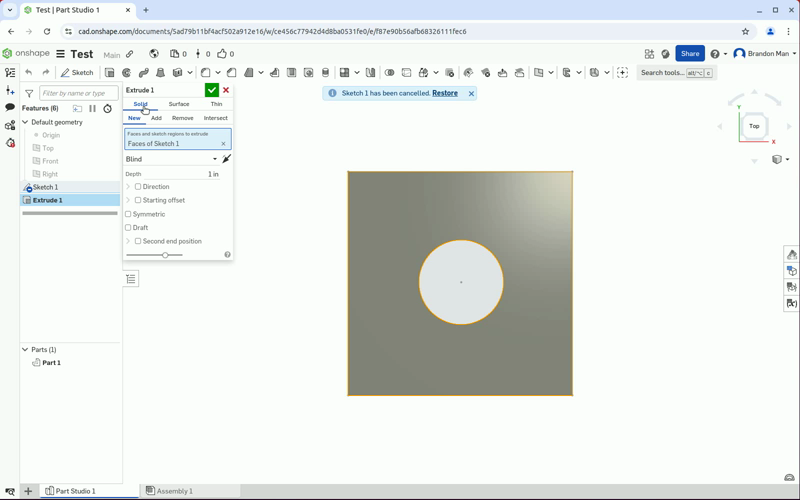
click(143, 106)
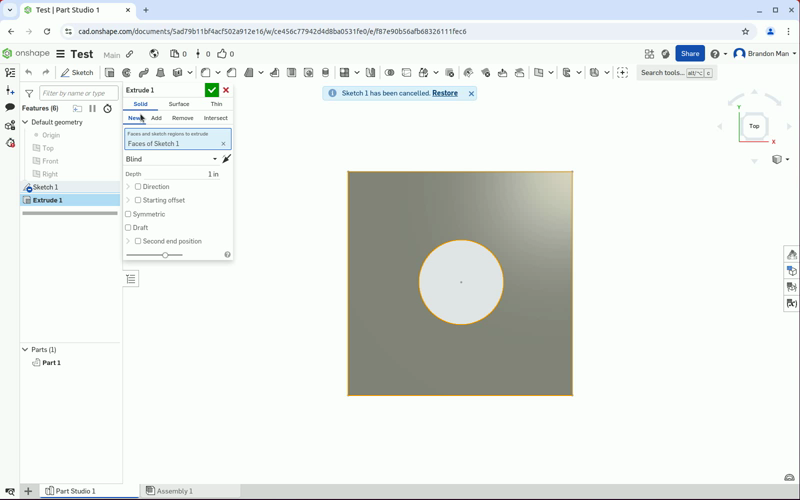
mouse_move(137, 120)
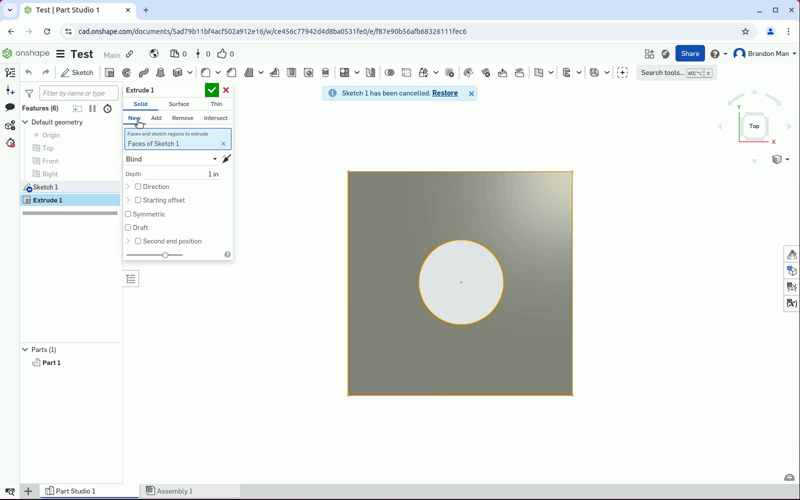
click(137, 120)
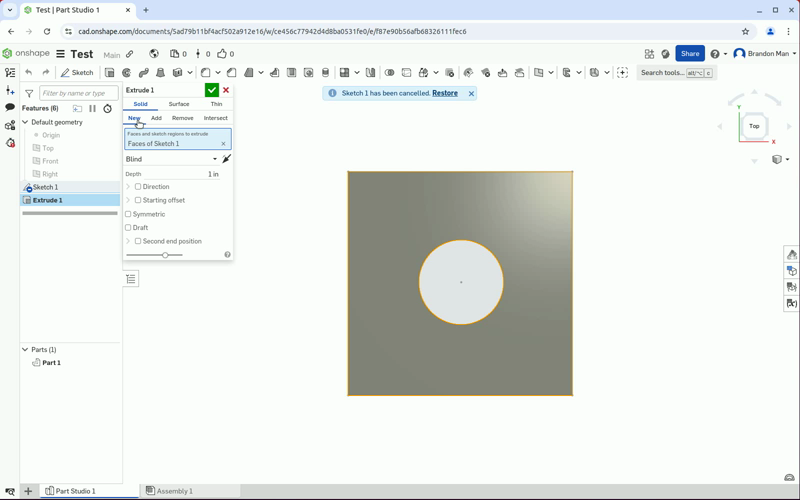
key(tab, 4)
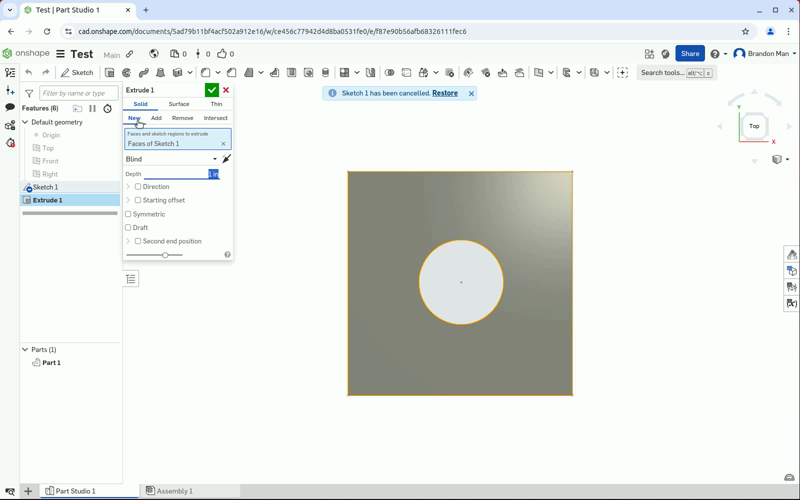
text(-3.851)
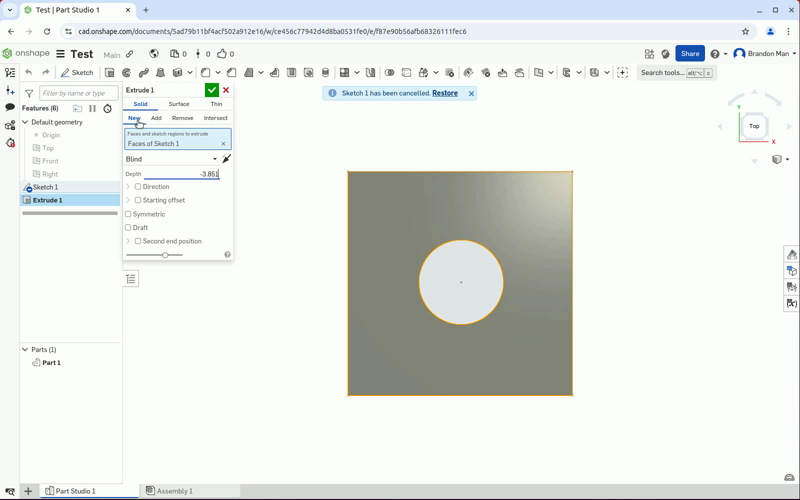
key(enter)
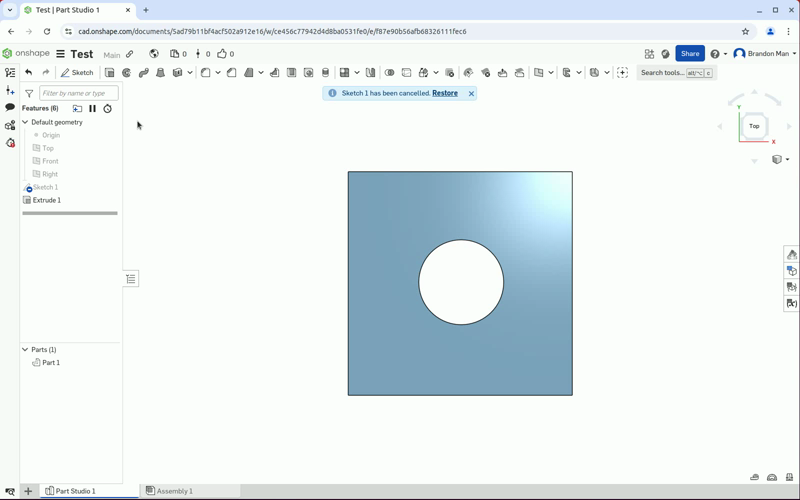
key(shift+h)
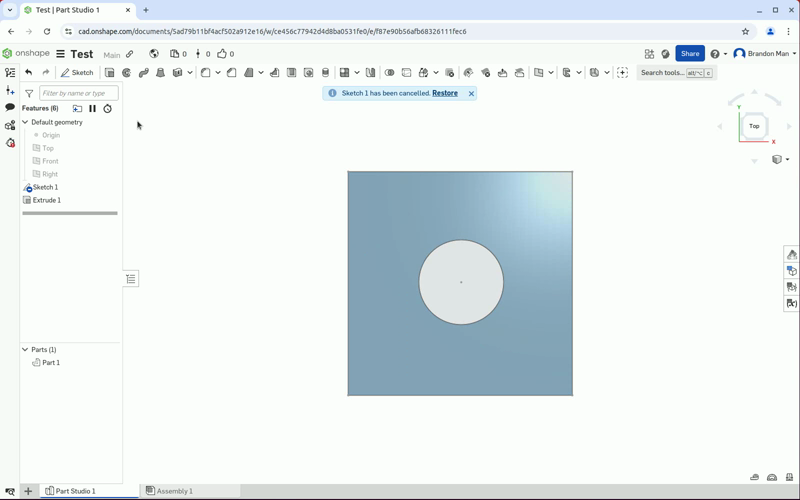
key(shift+h)
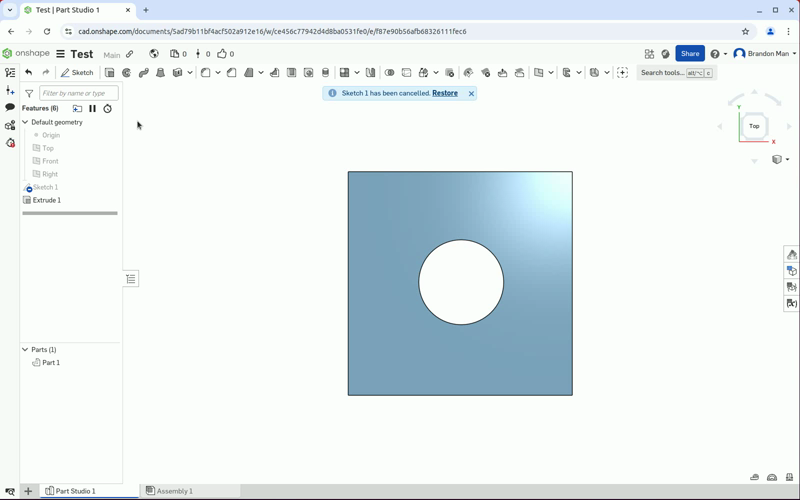
mouse_move(73, 189)
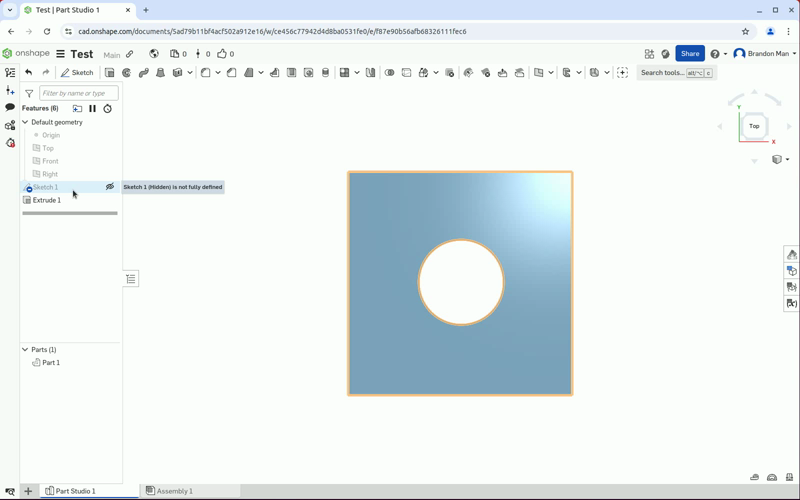
click(73, 189)
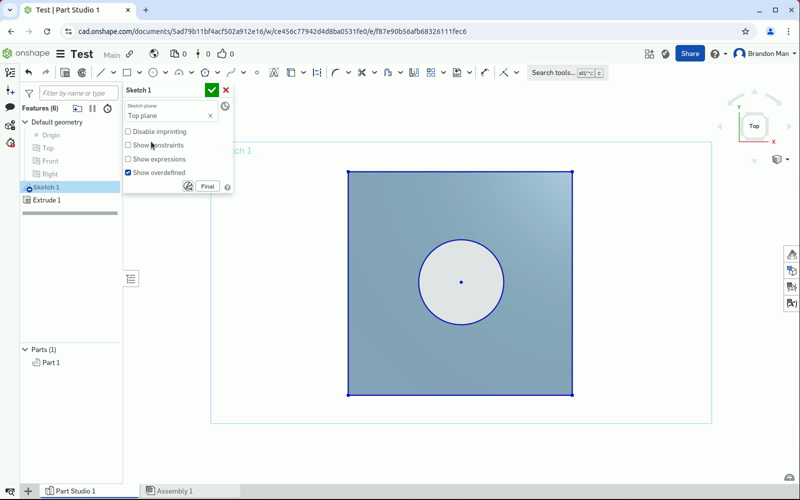
mouse_move(229, 92)
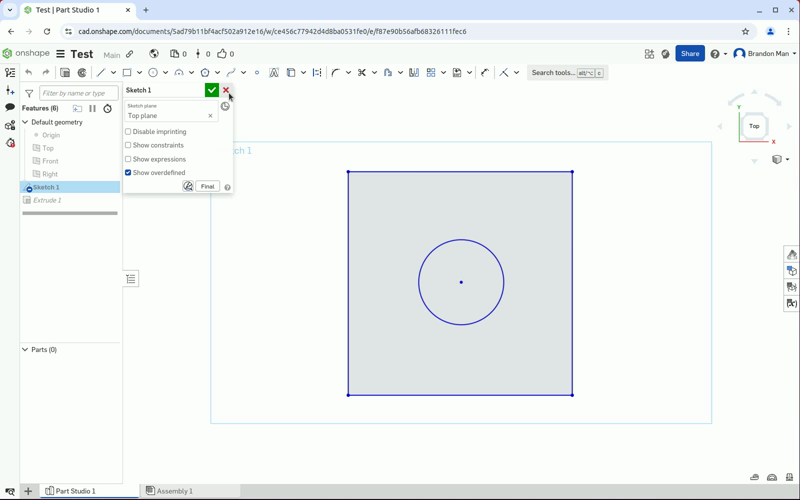
click(229, 92)
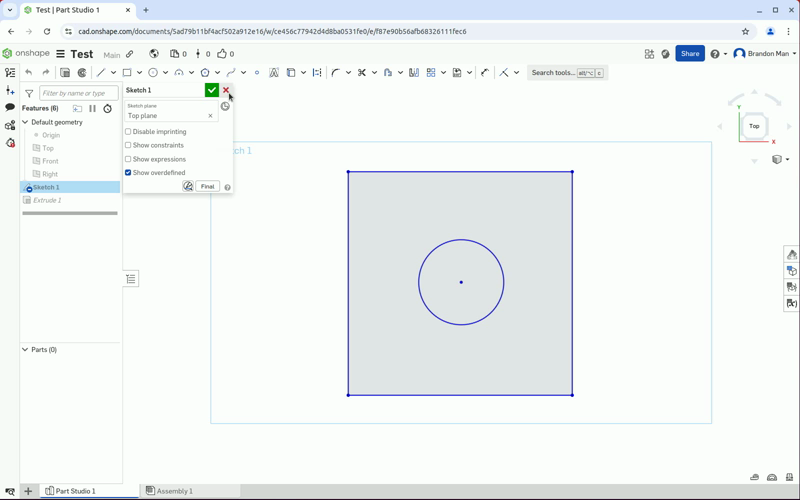
key(shift+s)
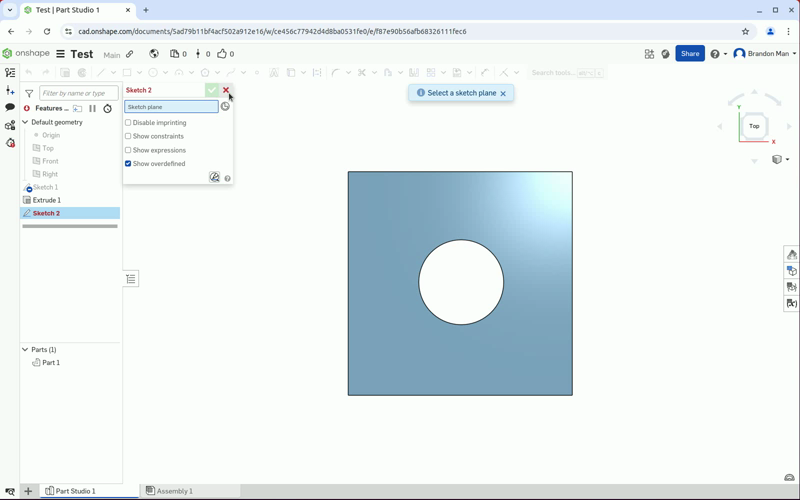
mouse_move(73, 150)
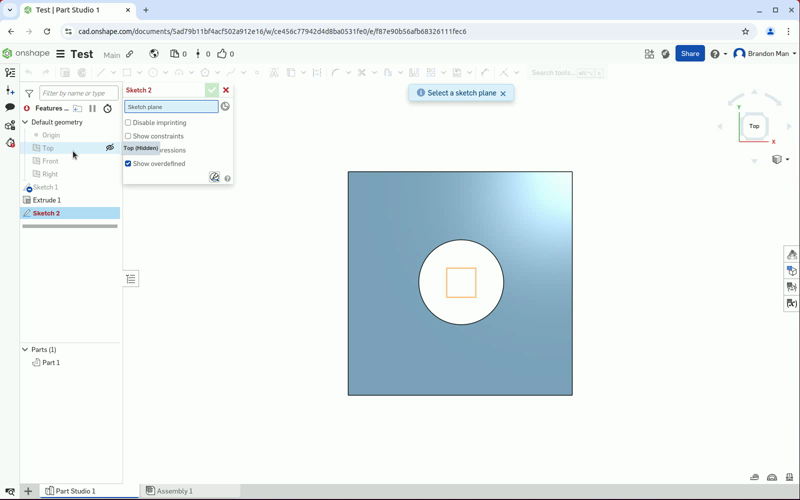
click(73, 150)
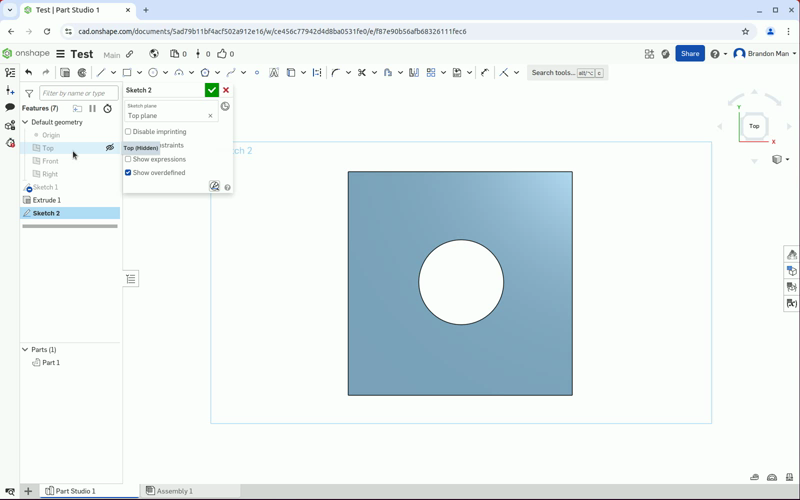
mouse_move(73, 352)
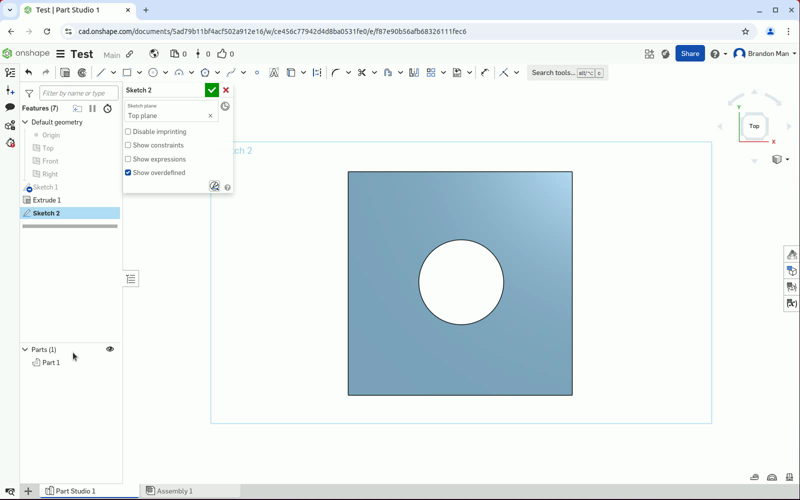
key(y)
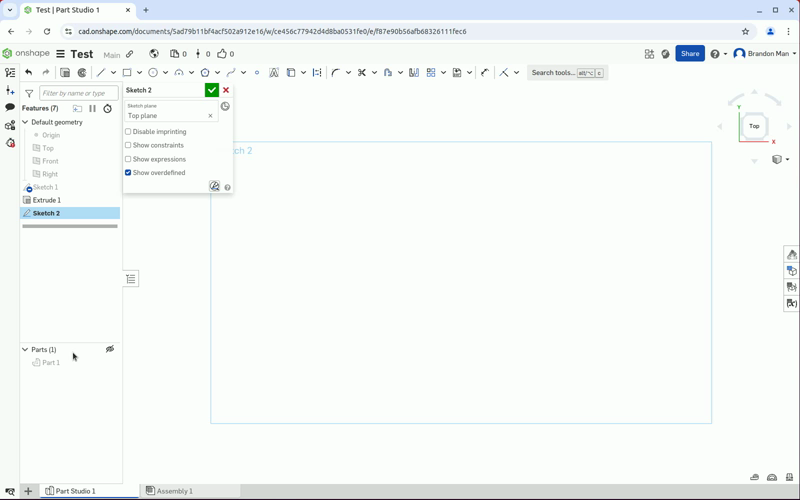
key(c)
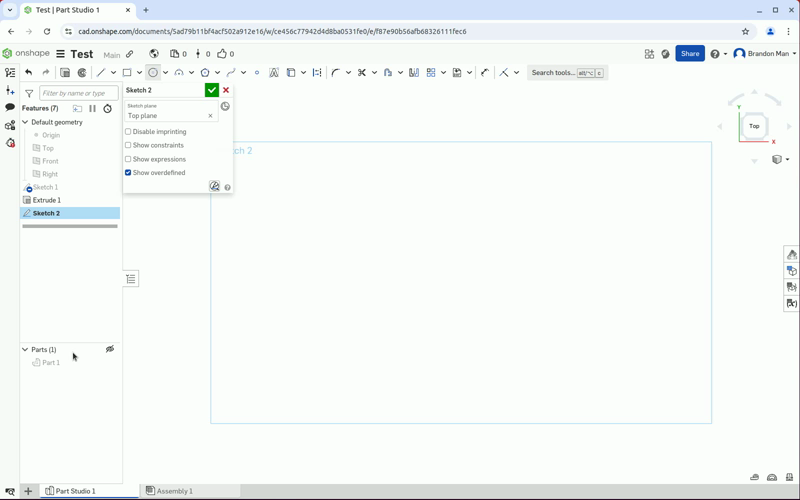
key_down(shift)
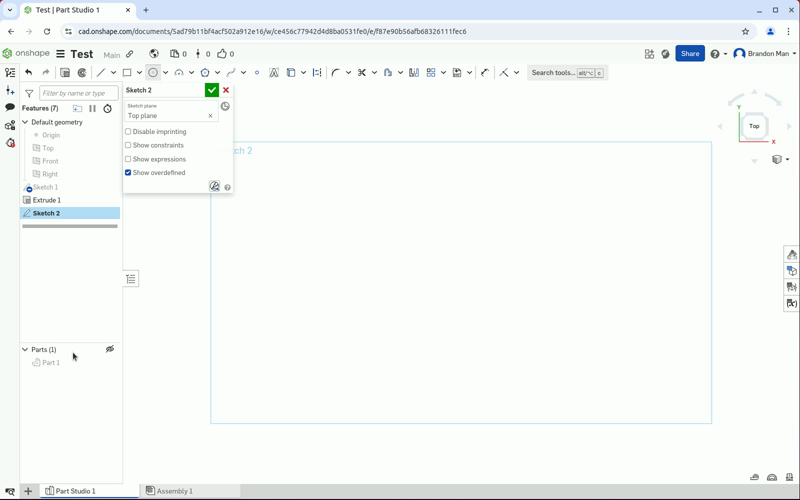
mouse_move(461, 282)
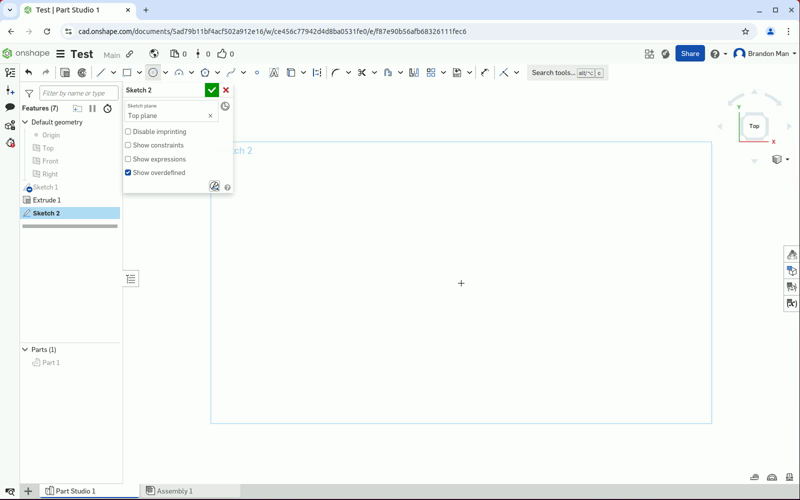
click(461, 282)
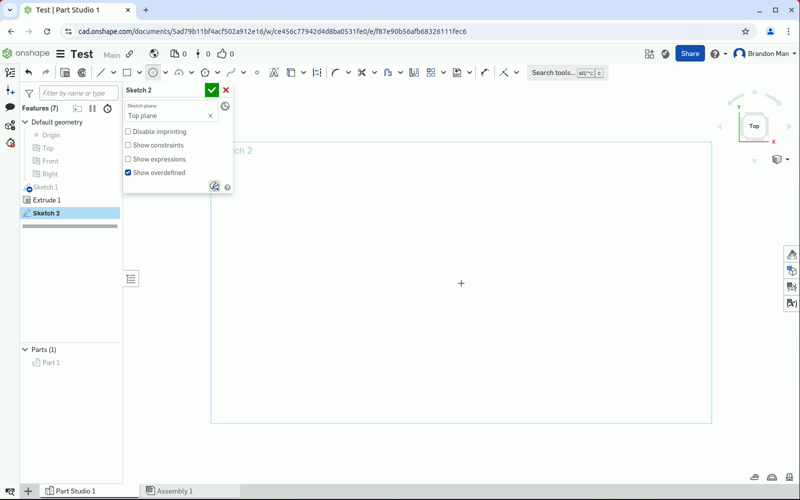
key_up(shift)
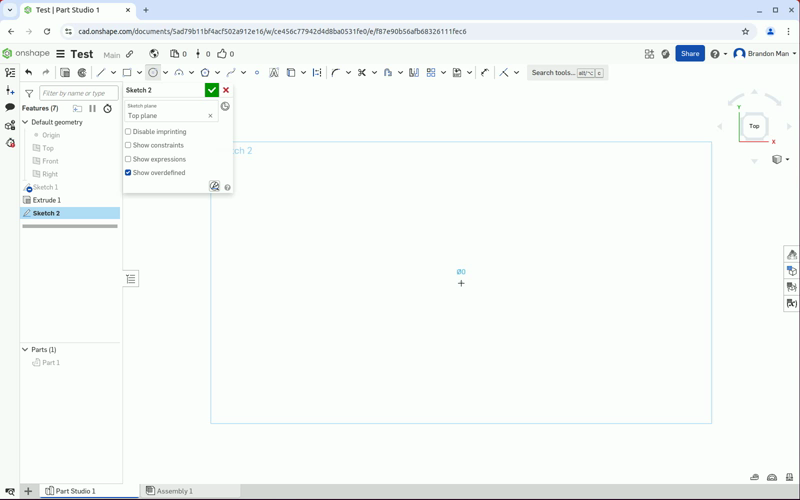
mouse_move(504, 282)
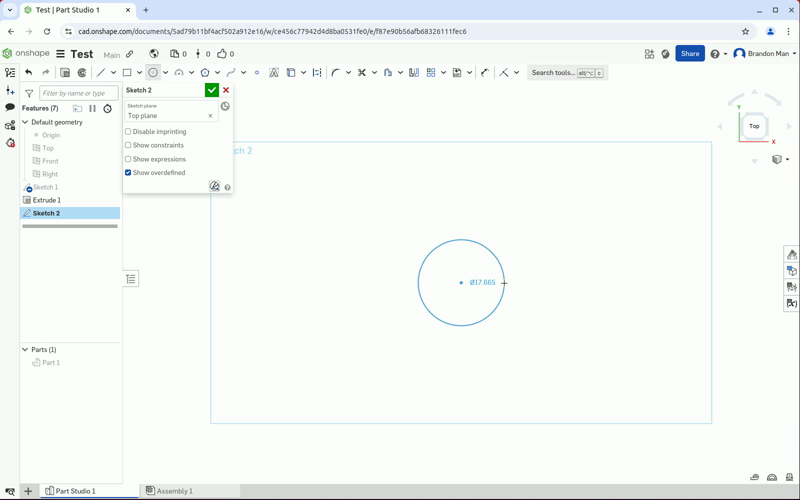
click(504, 282)
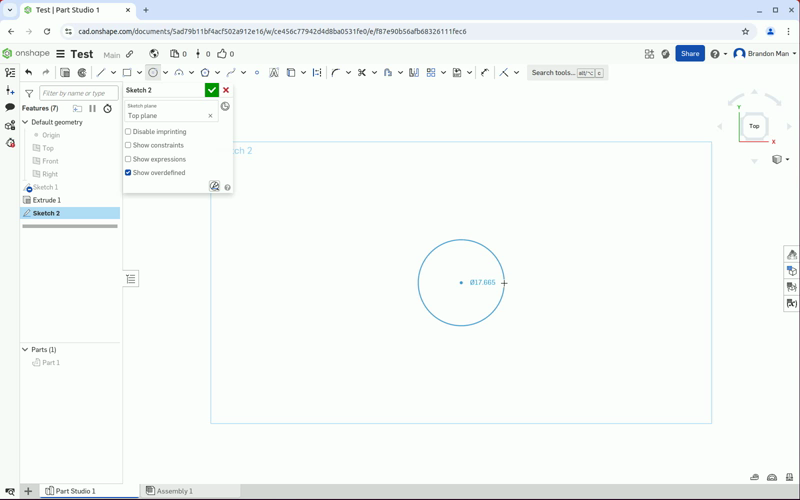
key(esc)
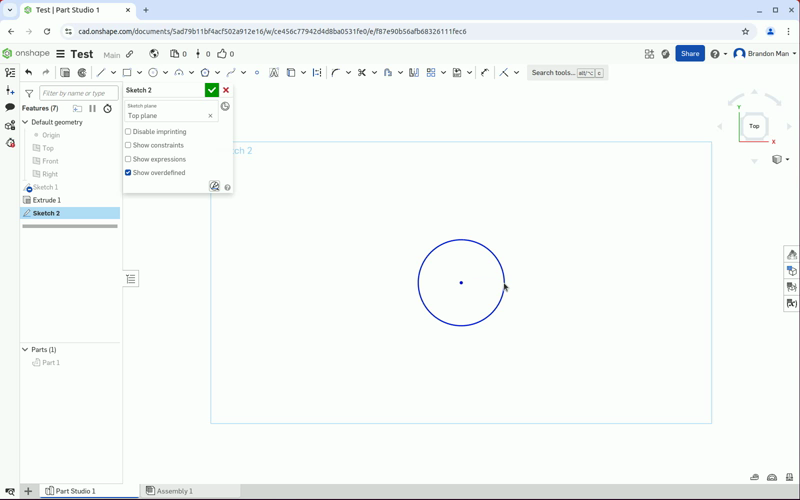
key(c)
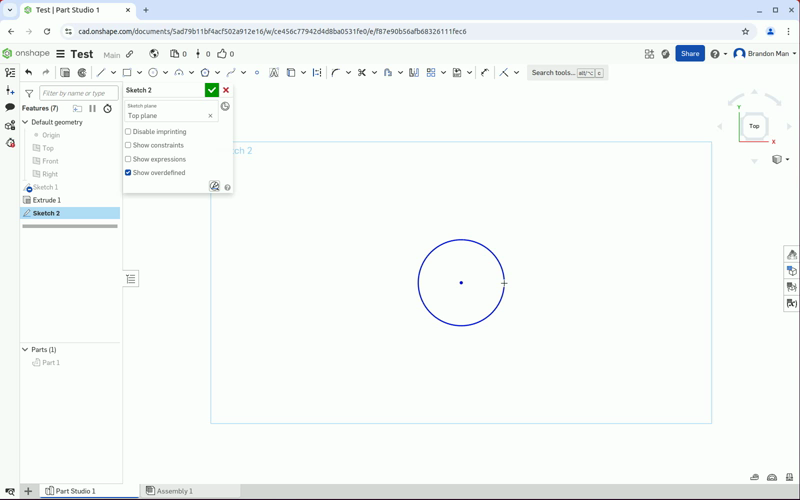
key_down(shift)
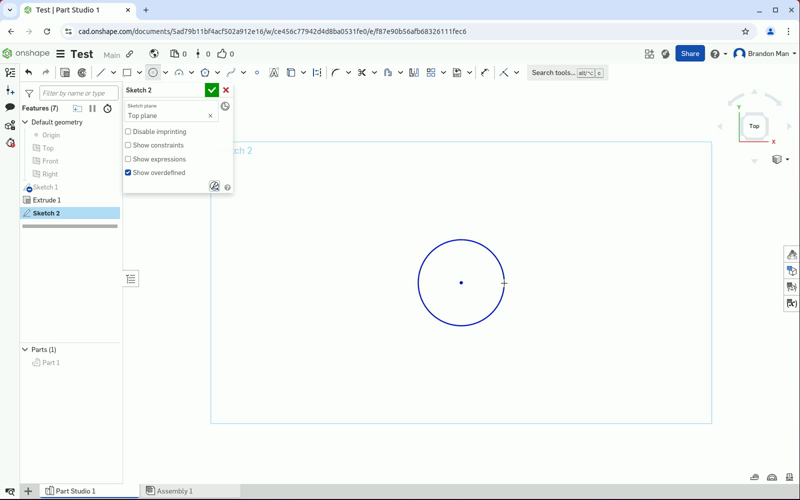
mouse_move(461, 282)
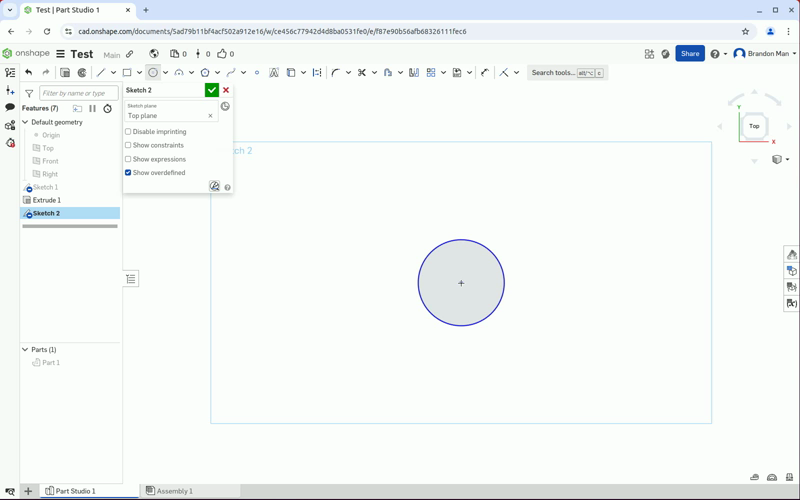
click(461, 282)
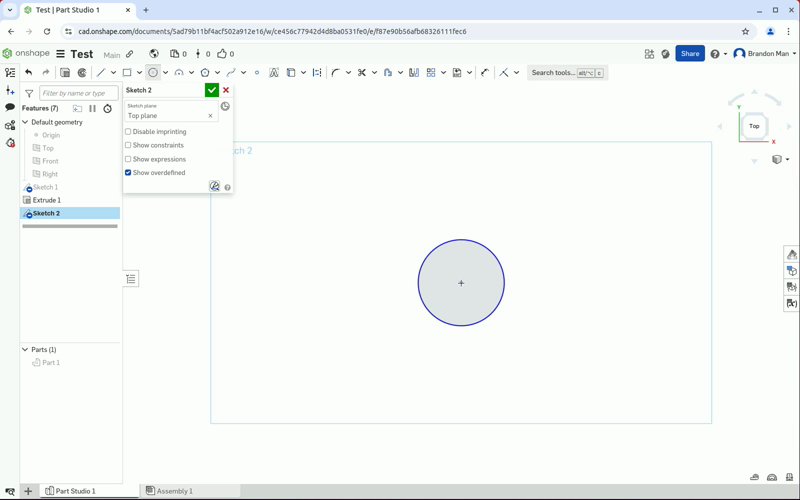
key_up(shift)
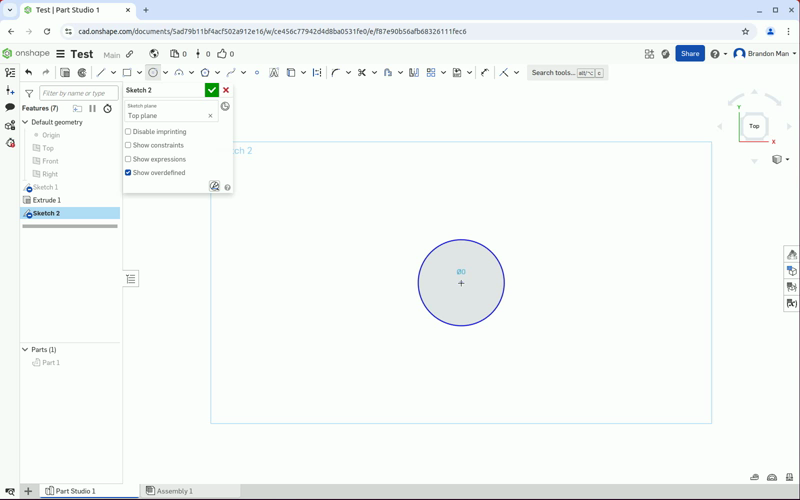
mouse_move(495, 282)
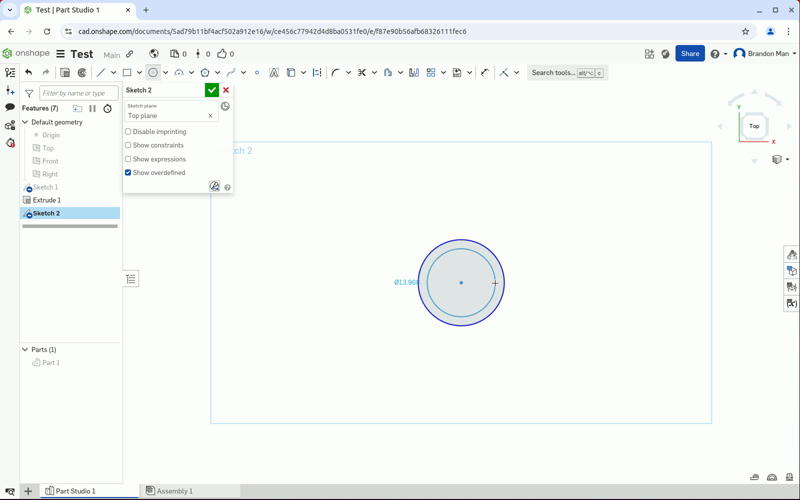
click(495, 282)
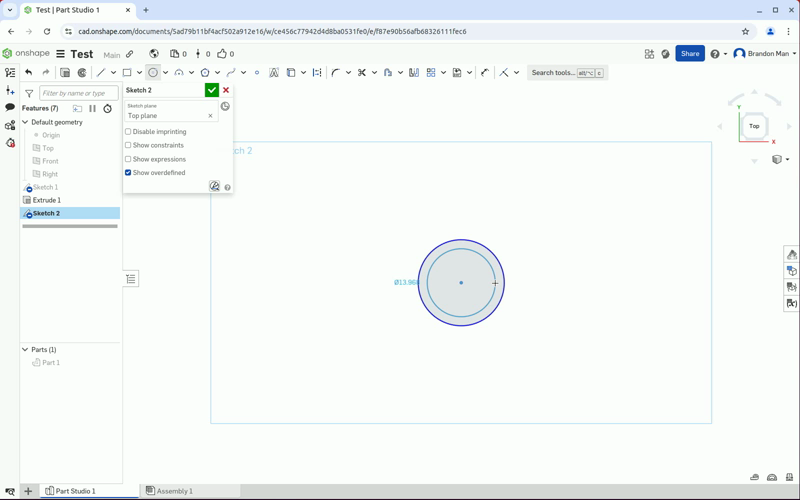
key(esc)
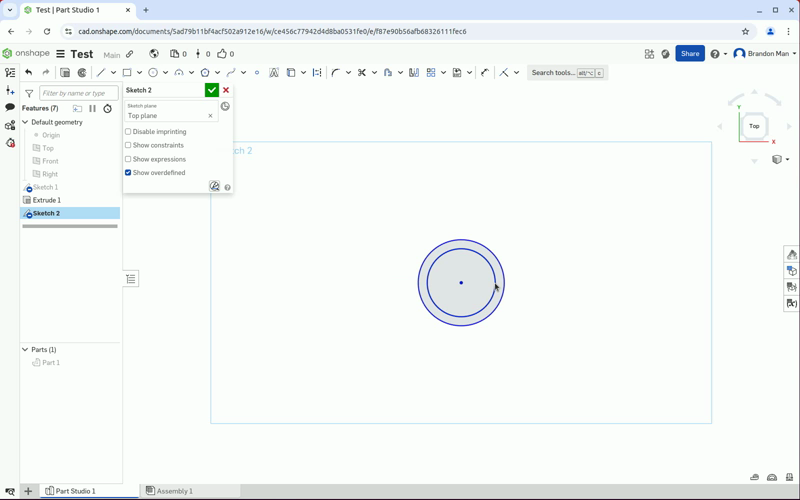
mouse_move(450, 248)
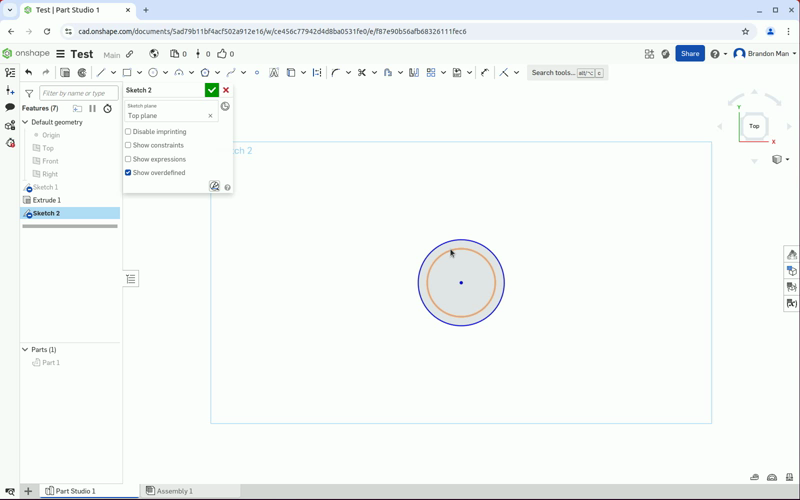
click(450, 248)
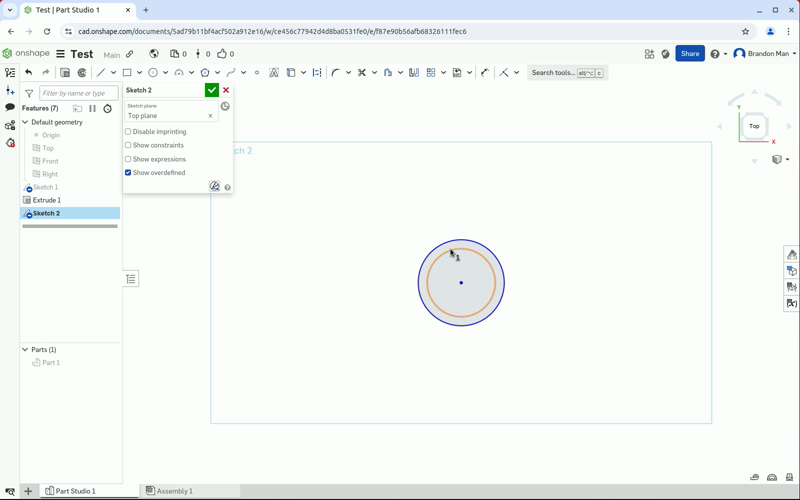
mouse_move(73, 352)
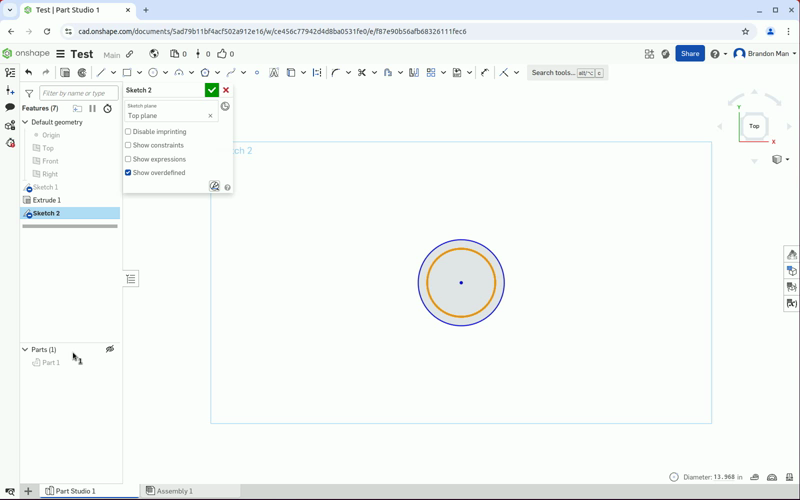
key(shift+y)
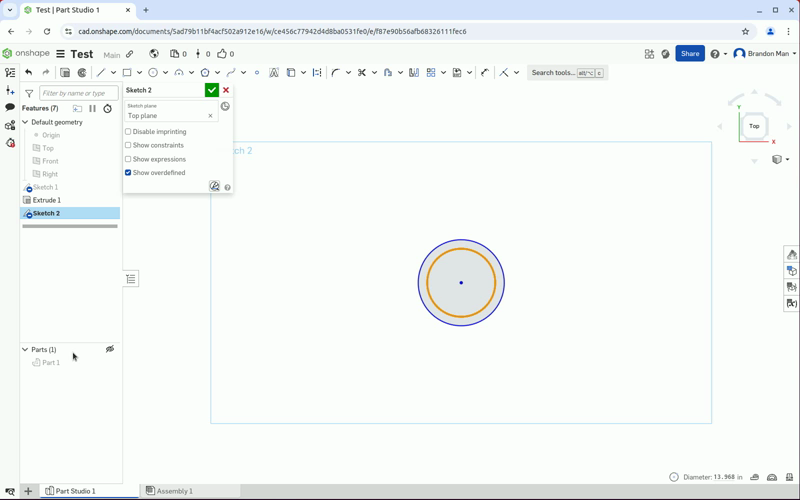
key(shift+e)
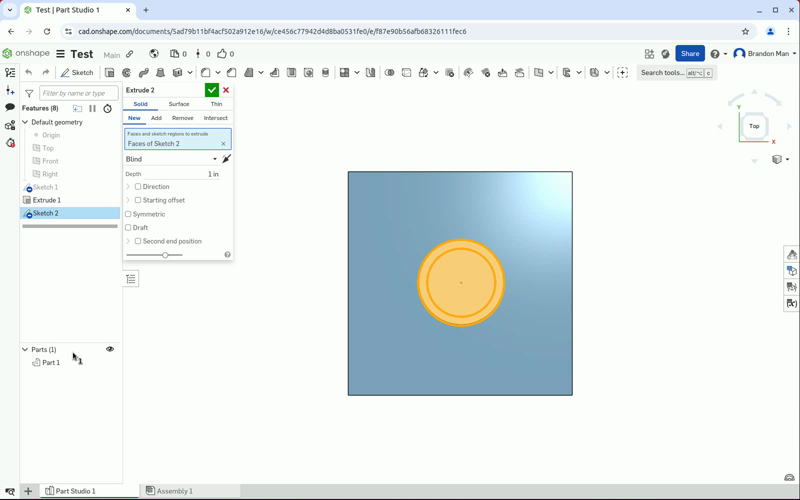
mouse_move(143, 106)
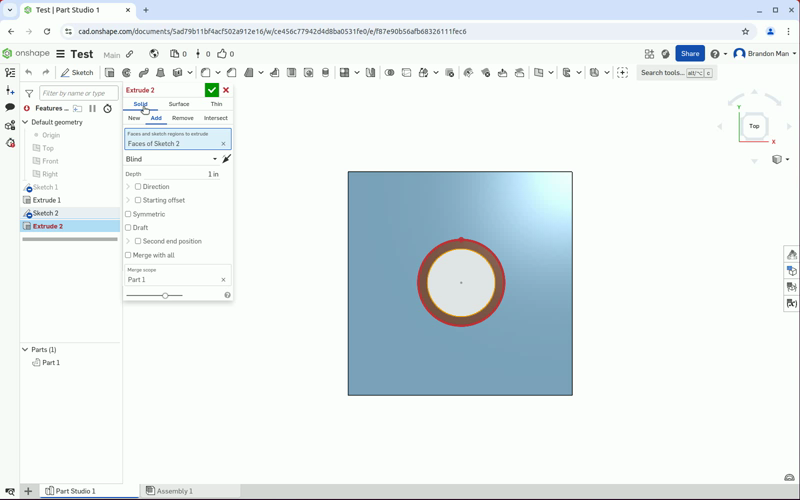
click(143, 106)
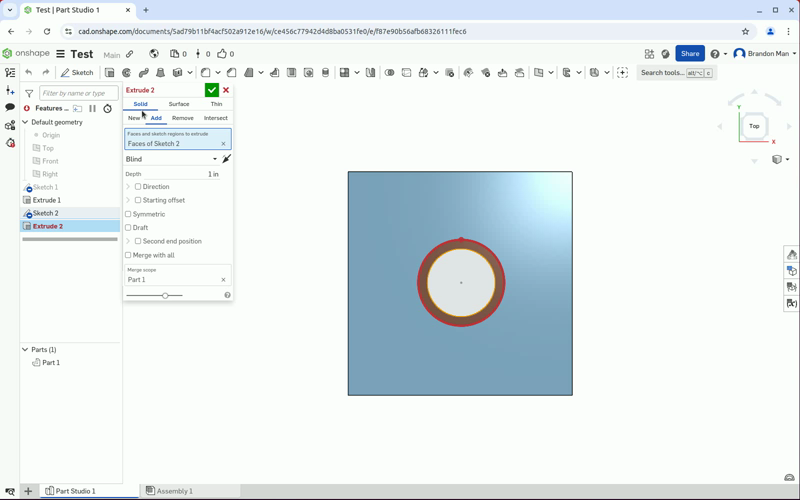
mouse_move(137, 120)
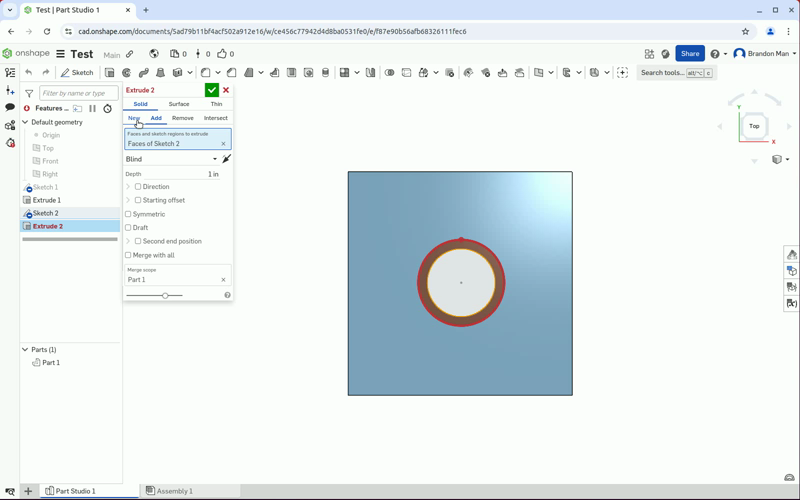
click(137, 120)
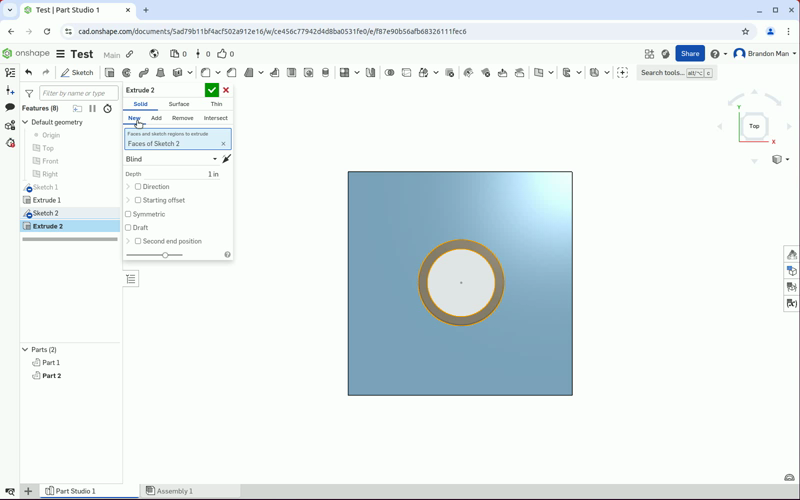
key(tab, 4)
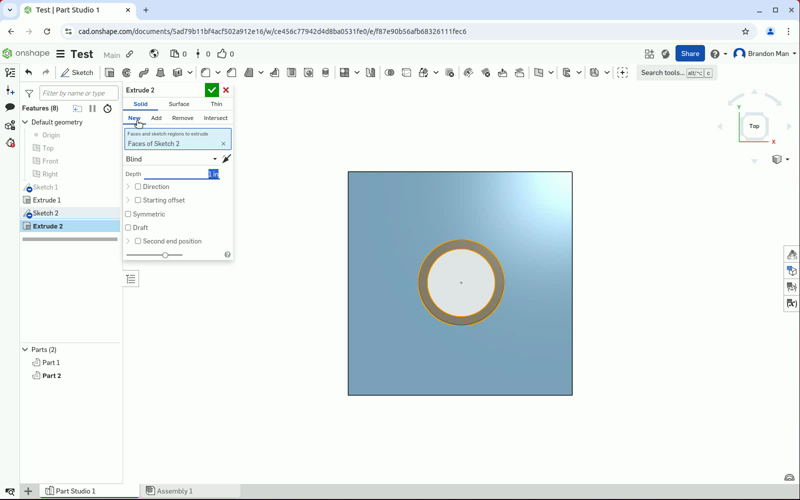
text(9.628)
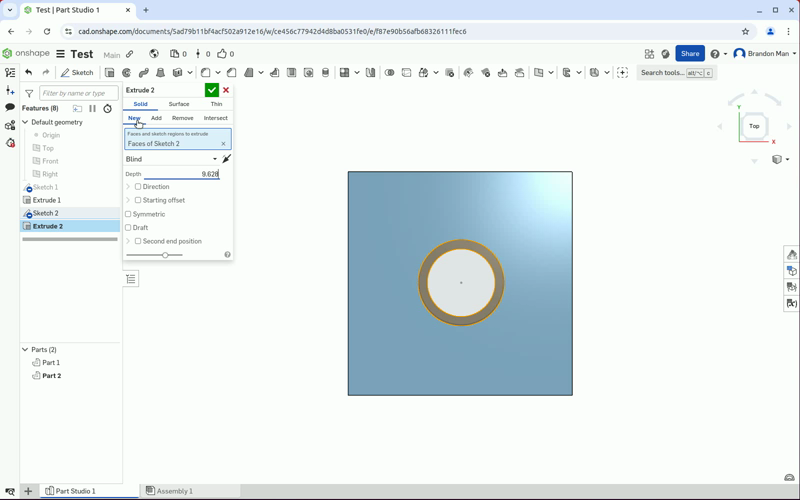
key(enter)
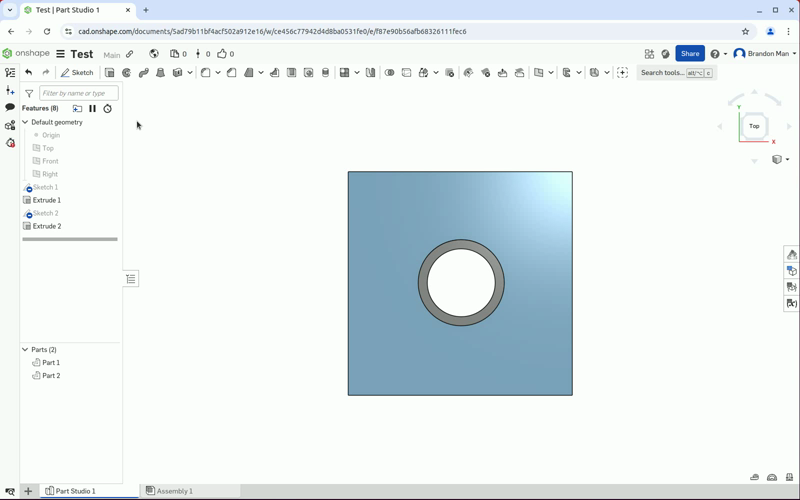
key(shift+h)
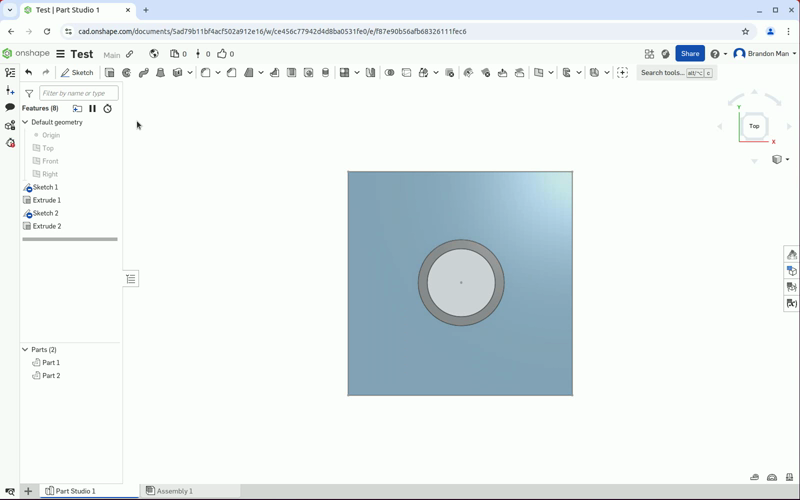
key(shift+h)
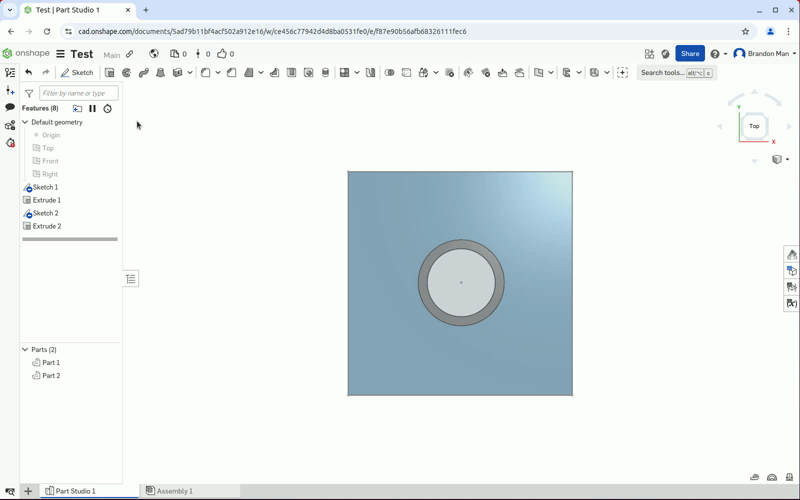
key(shift+7)
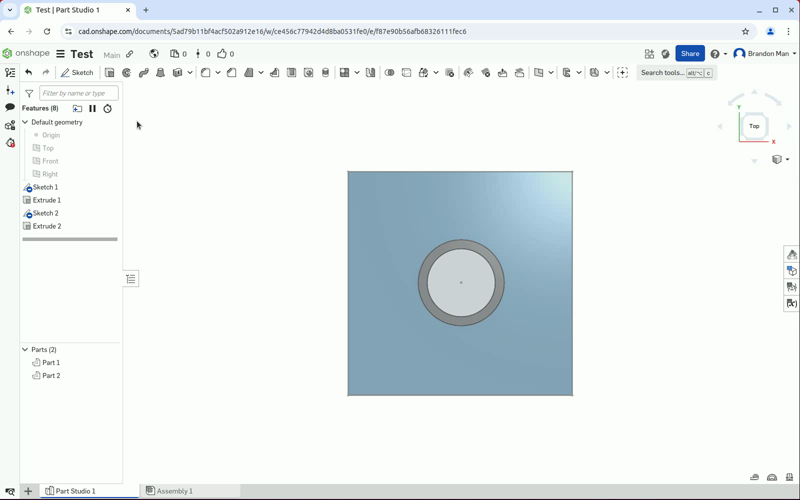
key(up, 3)
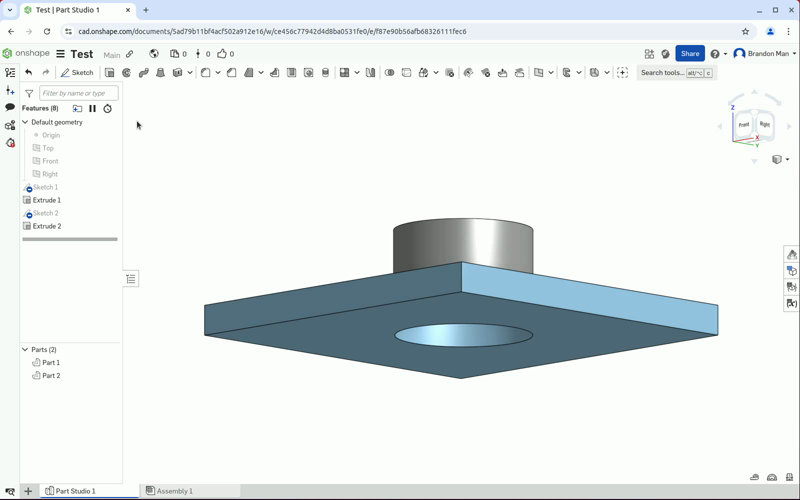
key(left, 3)
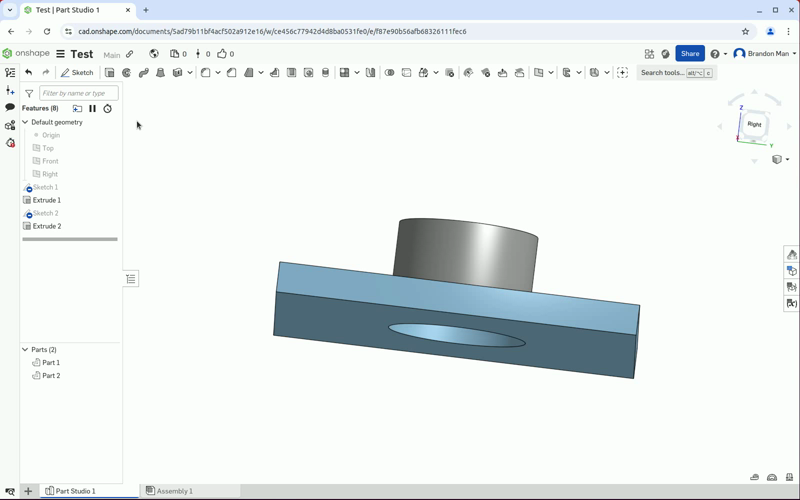
key(right, 3)
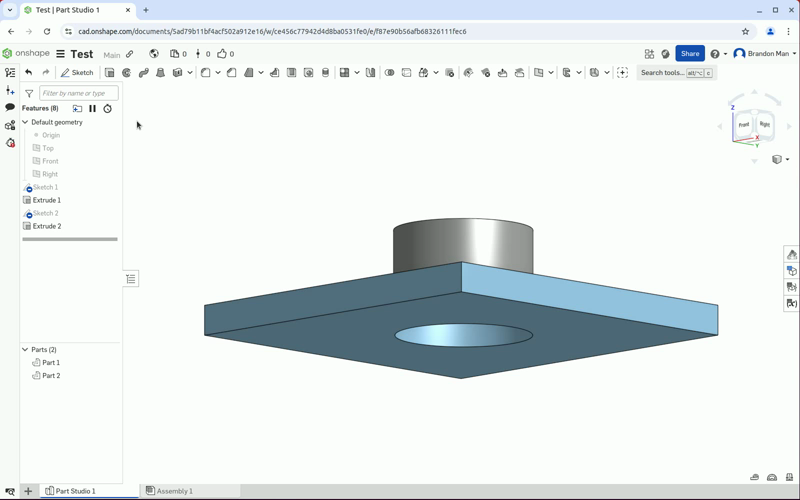
key(down, 3)
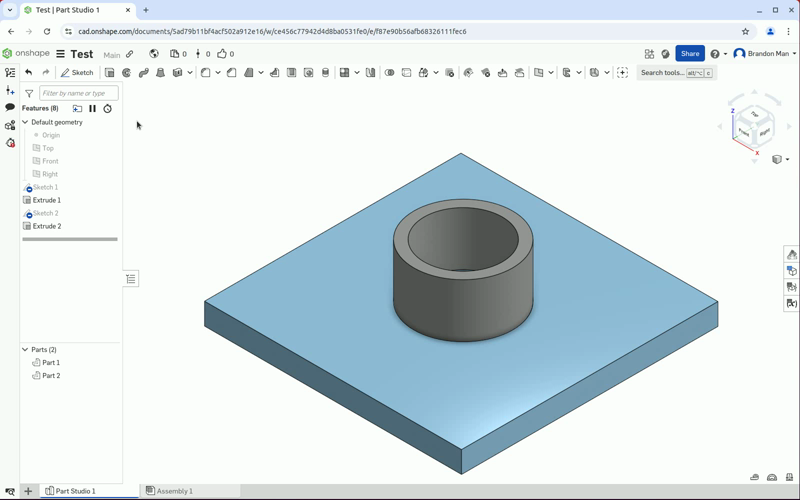
mouse_move(73, 189)
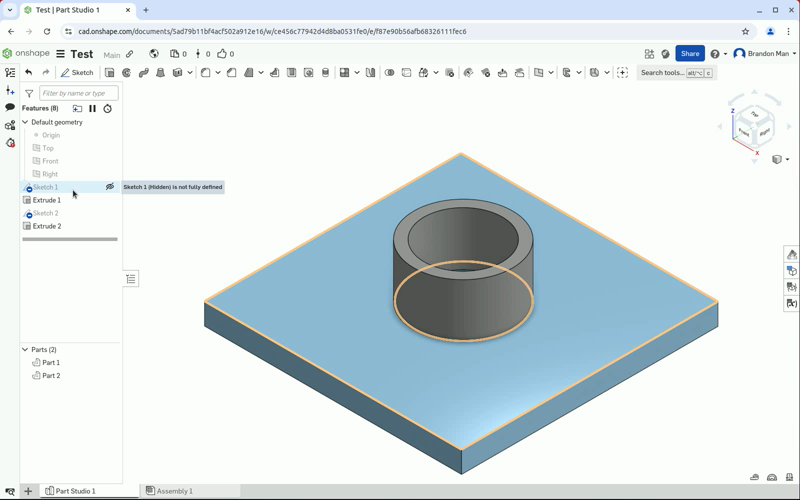
click(73, 189)